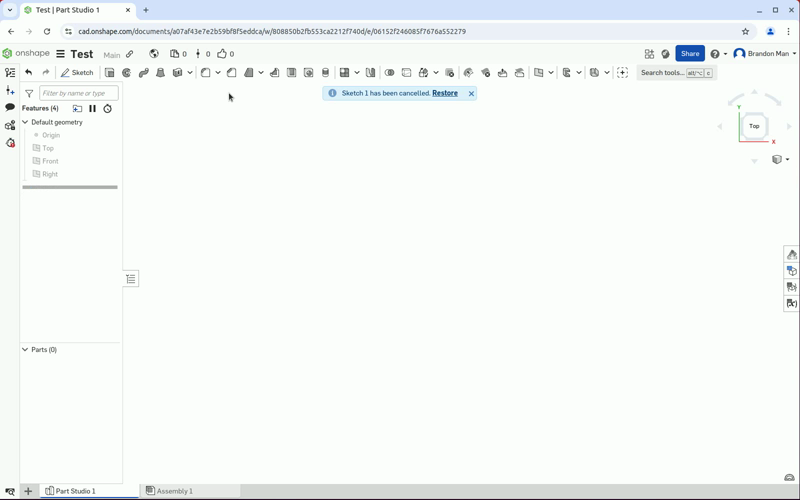
key(shift+h)
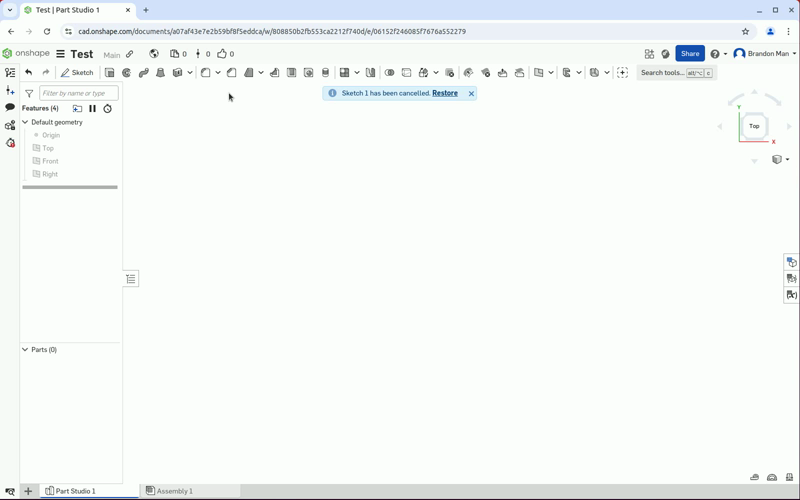
mouse_move(73, 352)
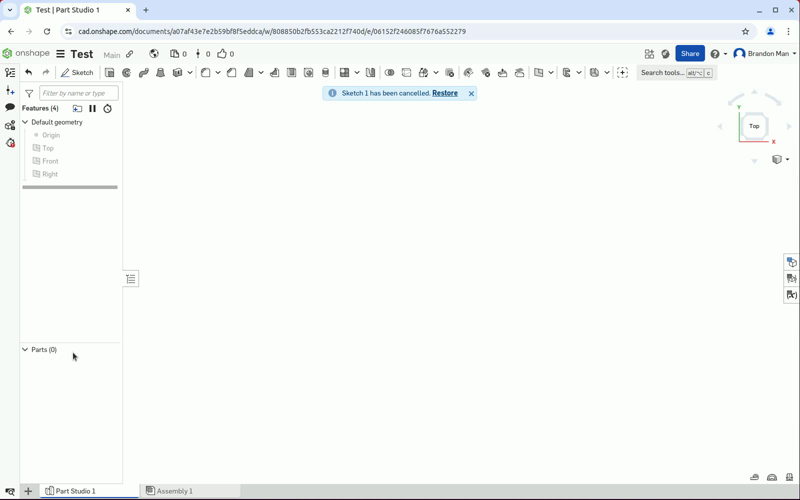
key(y)
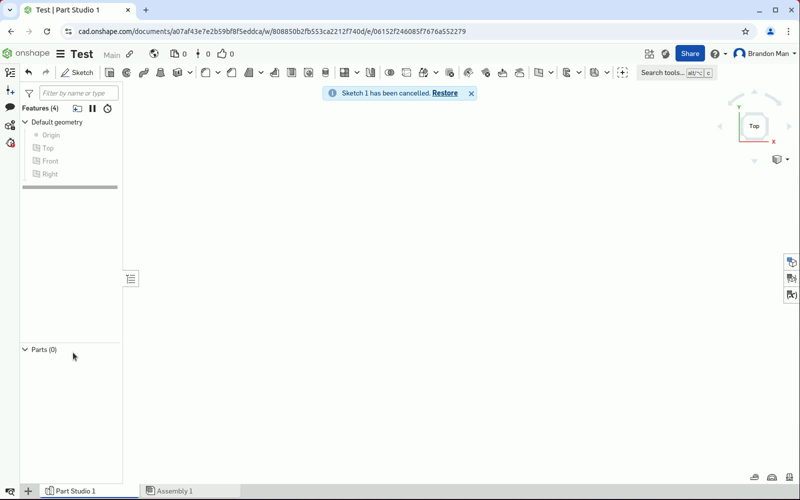
key(shift+p)
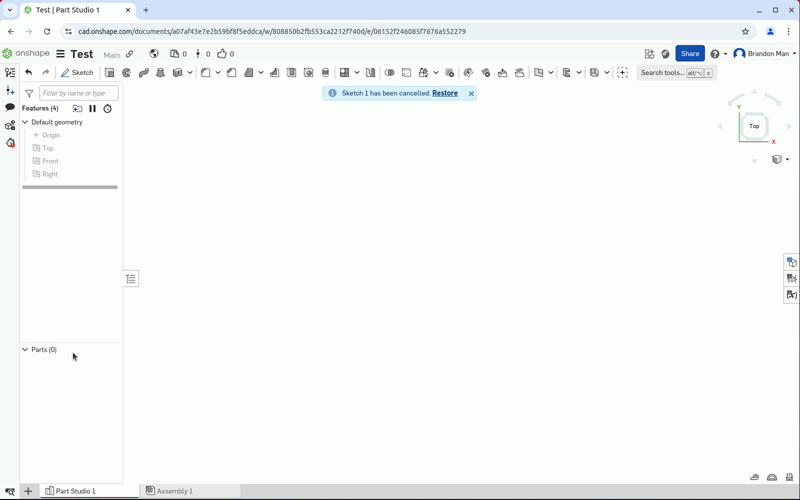
key(space)
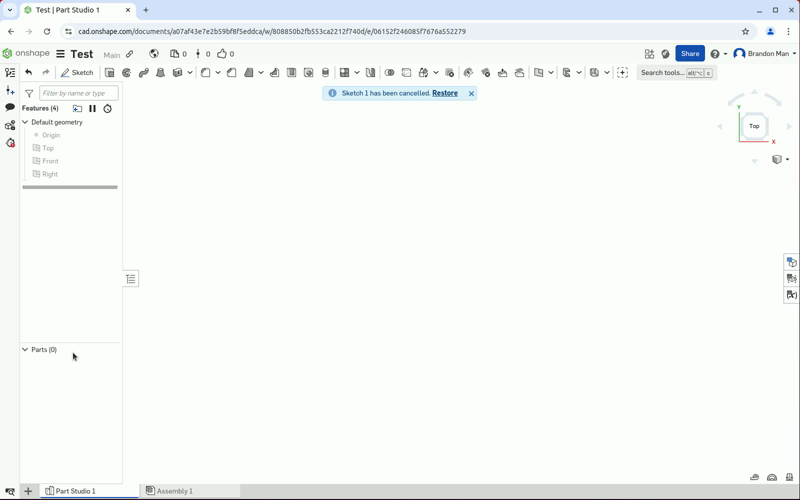
key_down(shift)
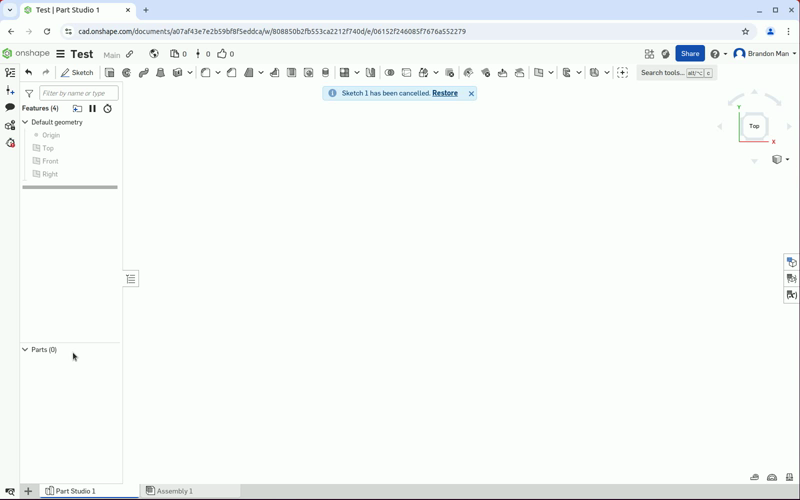
key(up)
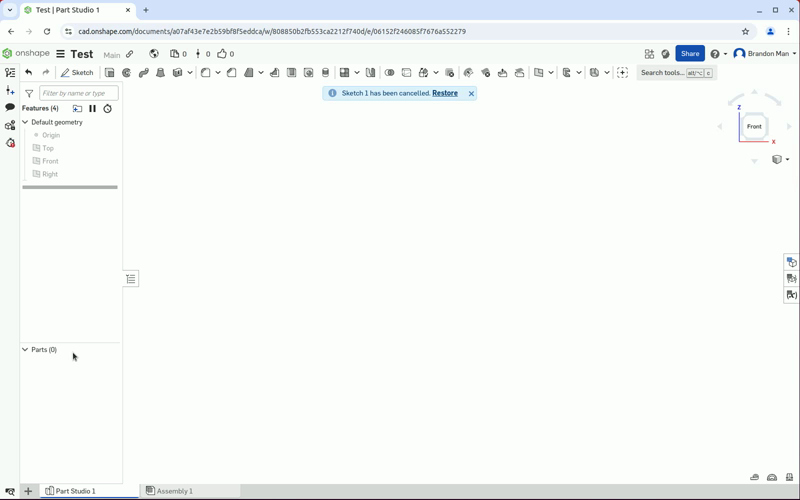
key_up(shift)
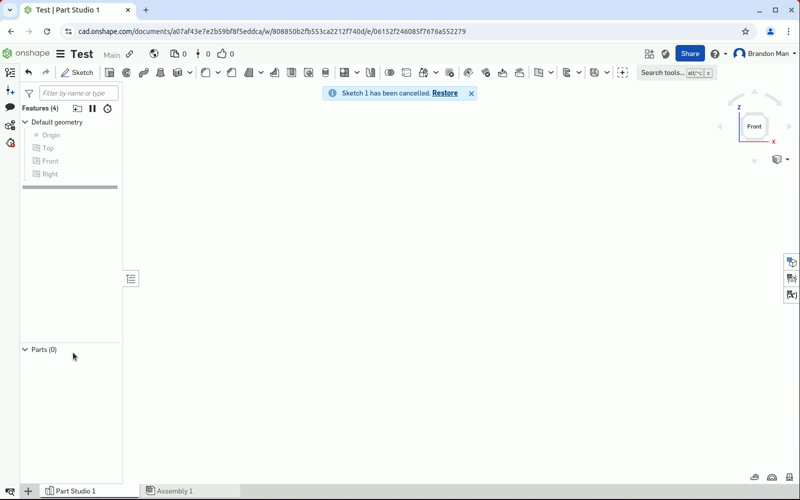
mouse_move(73, 352)
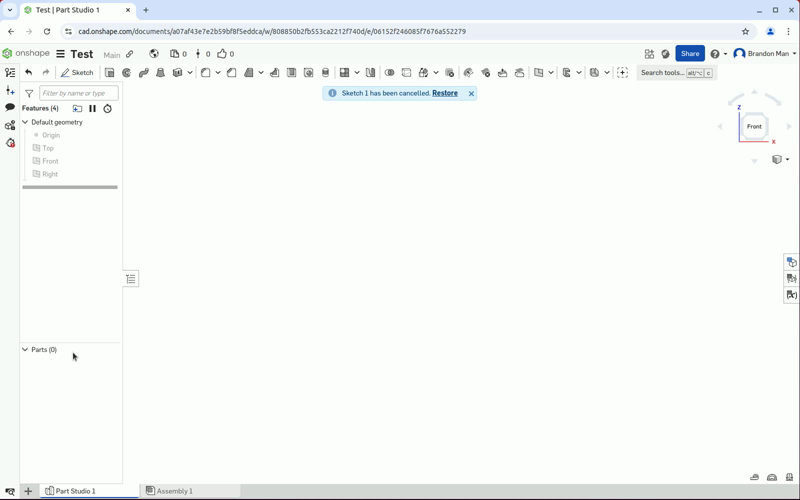
key(shift+y)
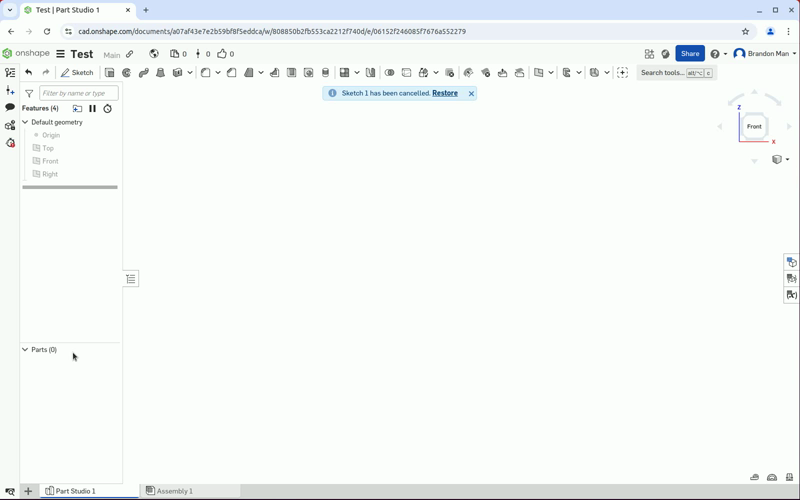
key(shift+s)
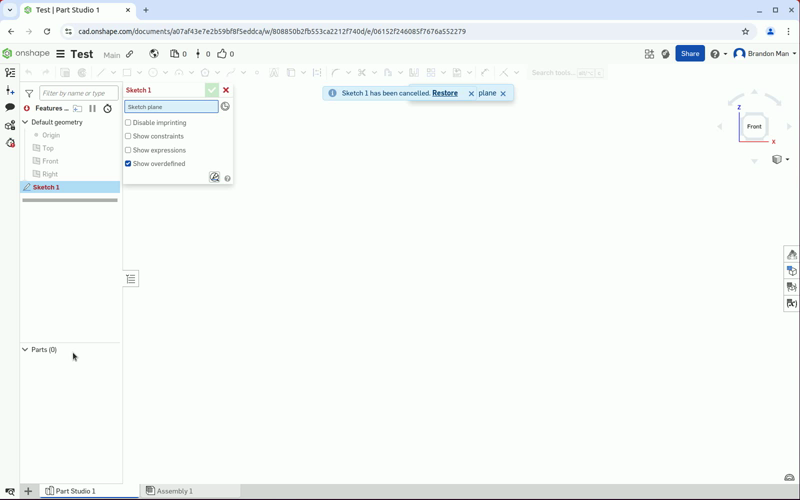
mouse_move(73, 163)
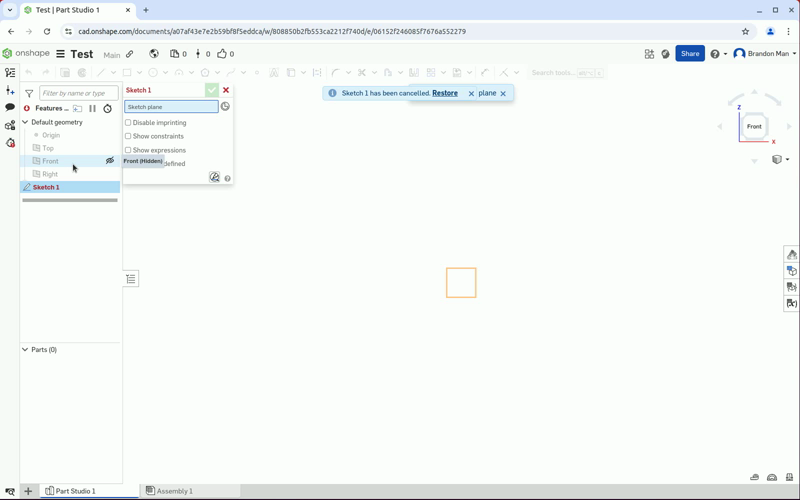
click(73, 163)
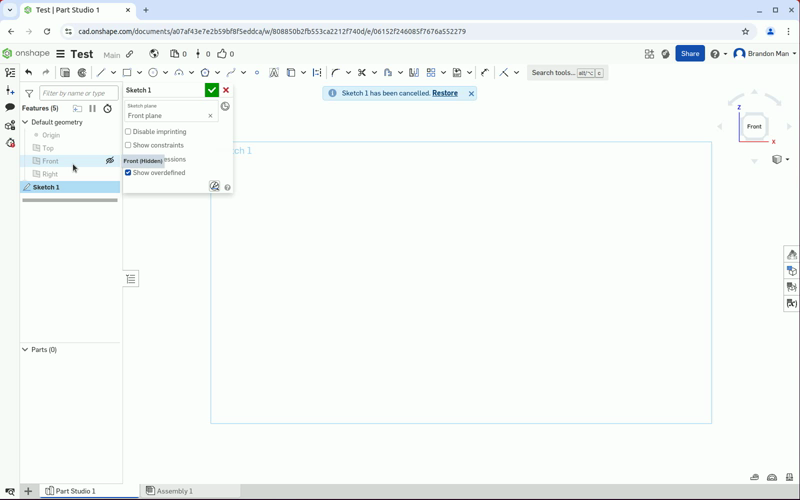
mouse_move(73, 352)
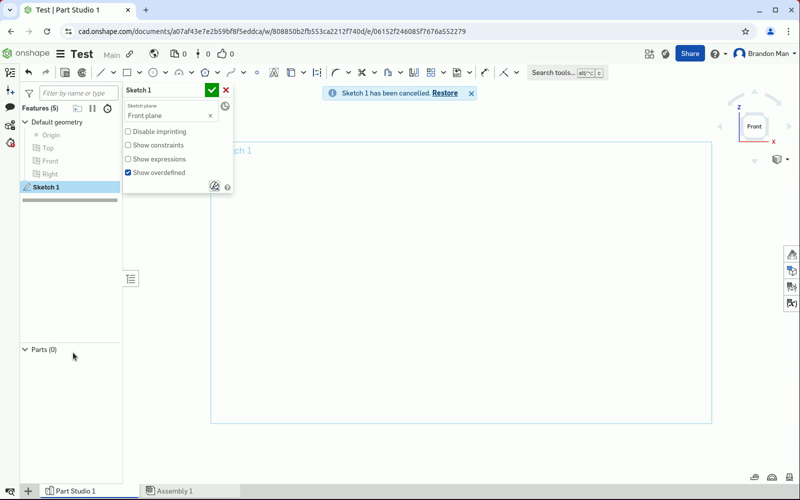
key(y)
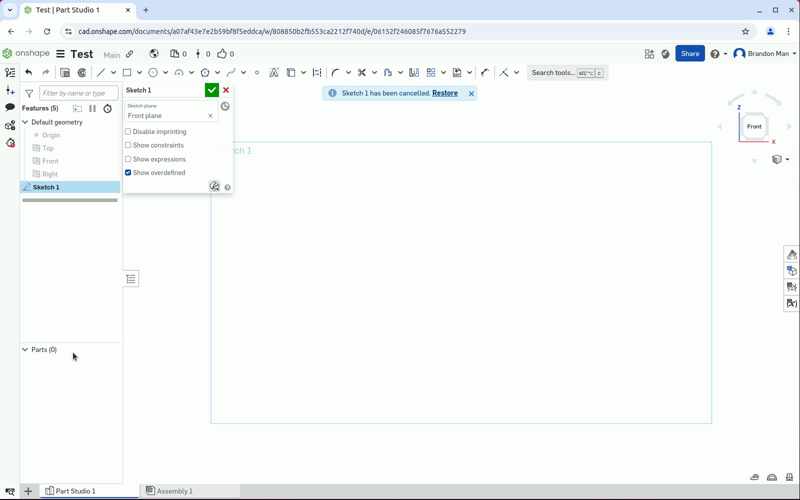
key(l)
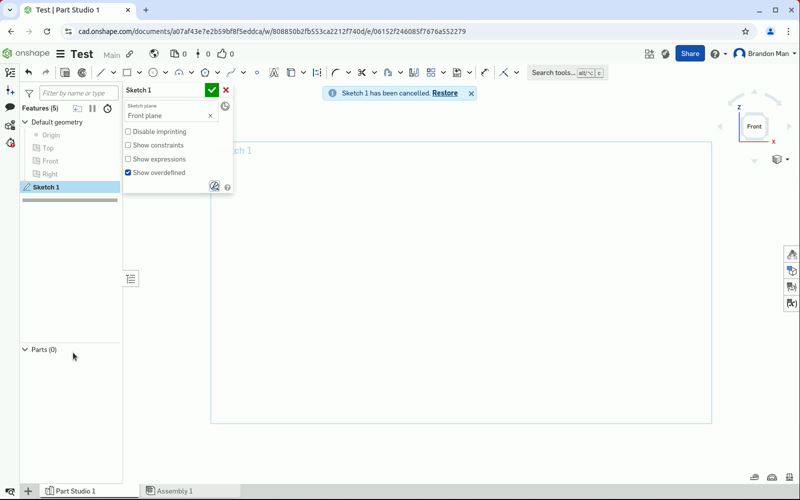
key_down(shift)
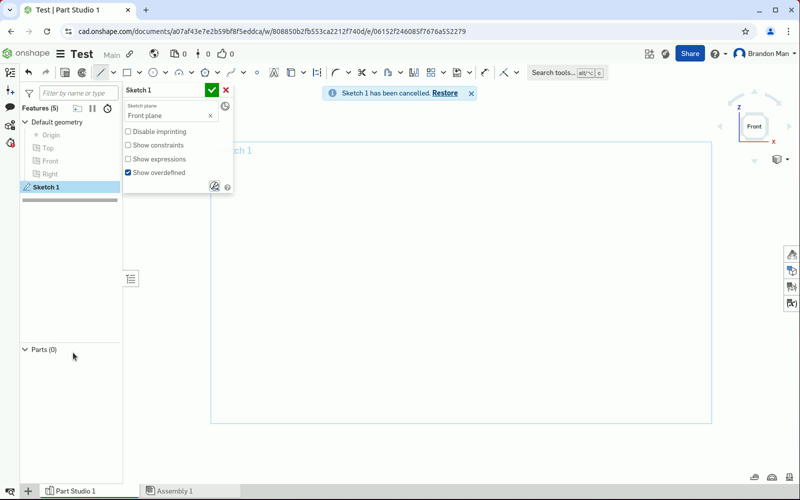
mouse_move(365, 265)
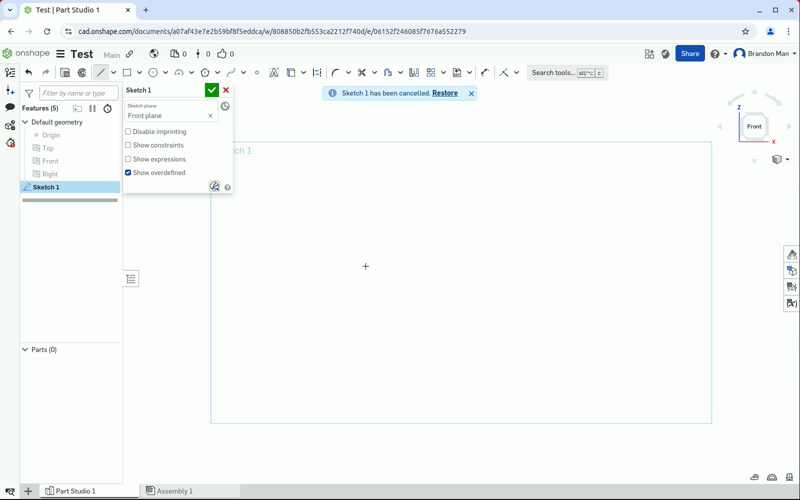
click(365, 265)
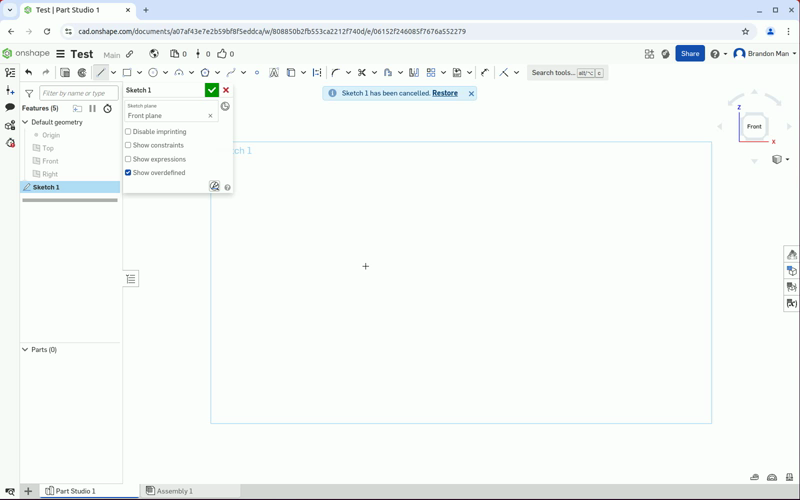
key_up(shift)
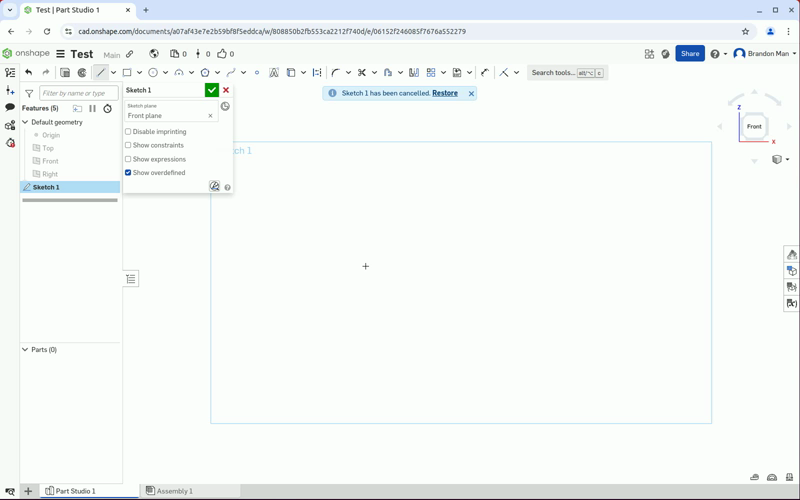
key_down(shift)
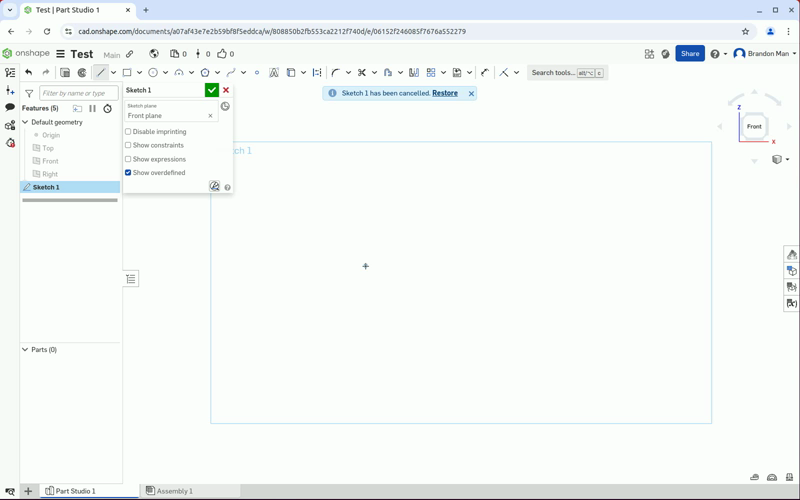
mouse_move(474, 265)
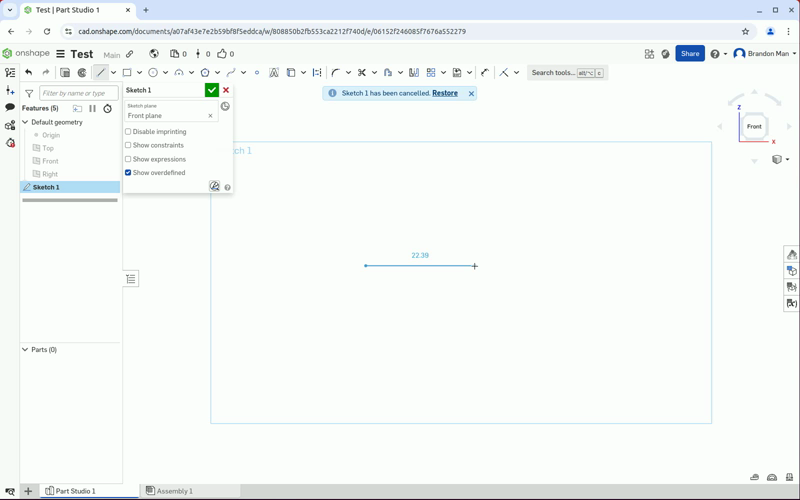
click(474, 265)
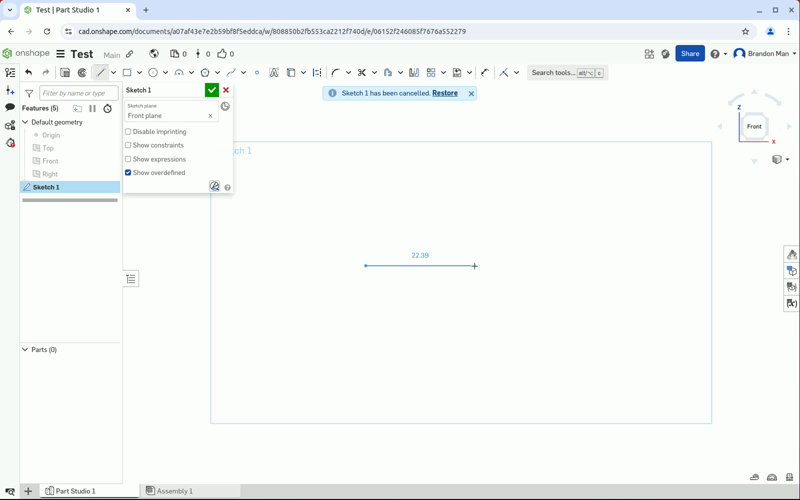
key_up(shift)
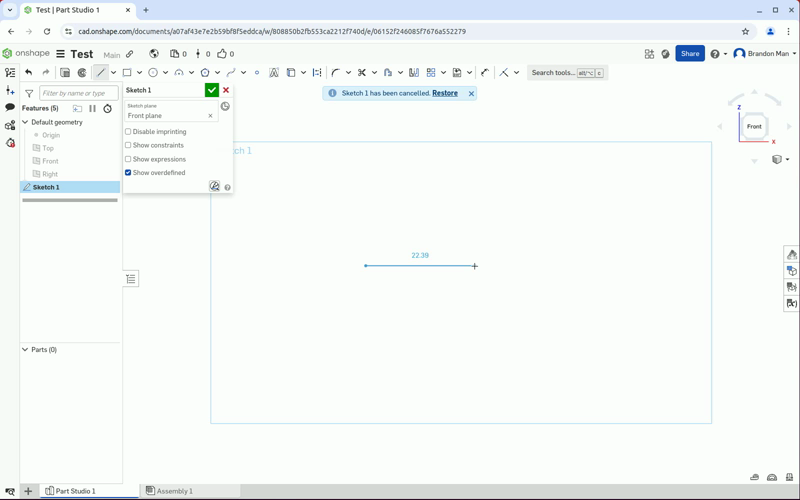
key_down(shift)
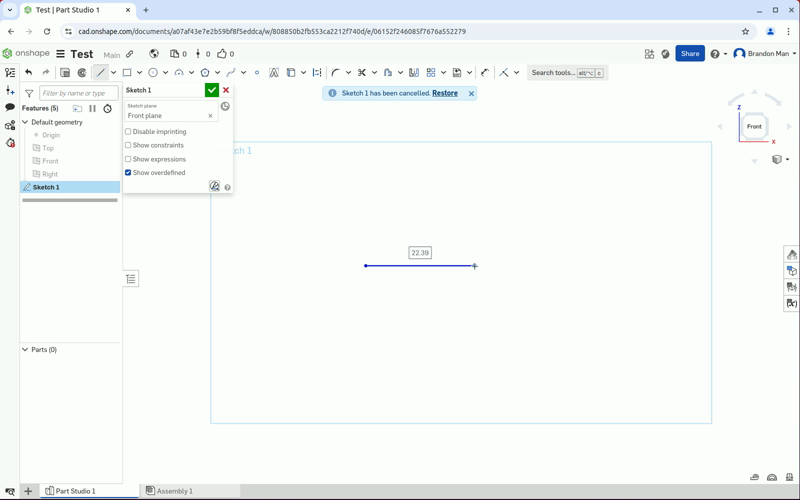
mouse_move(474, 197)
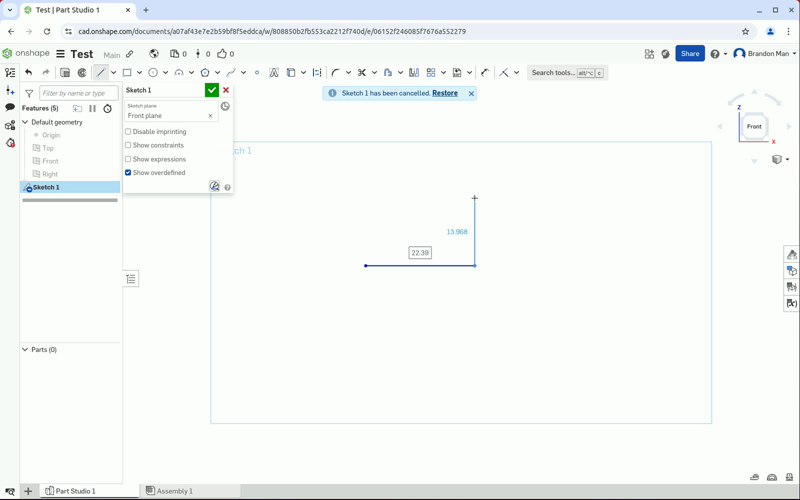
click(474, 197)
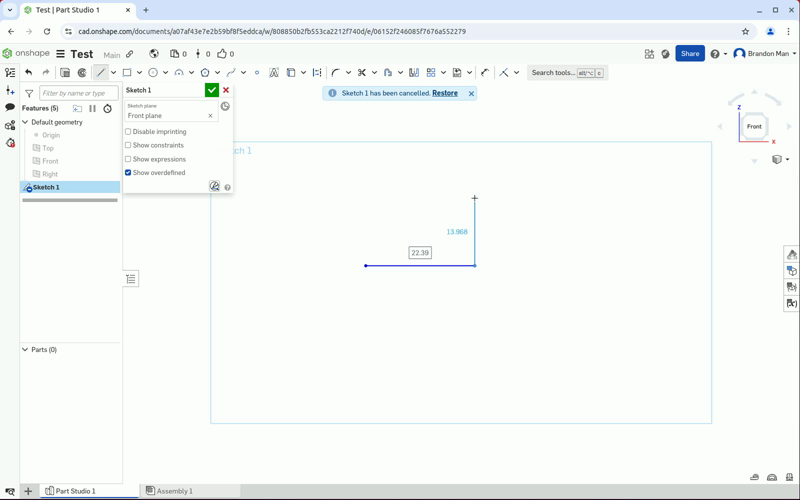
key_up(shift)
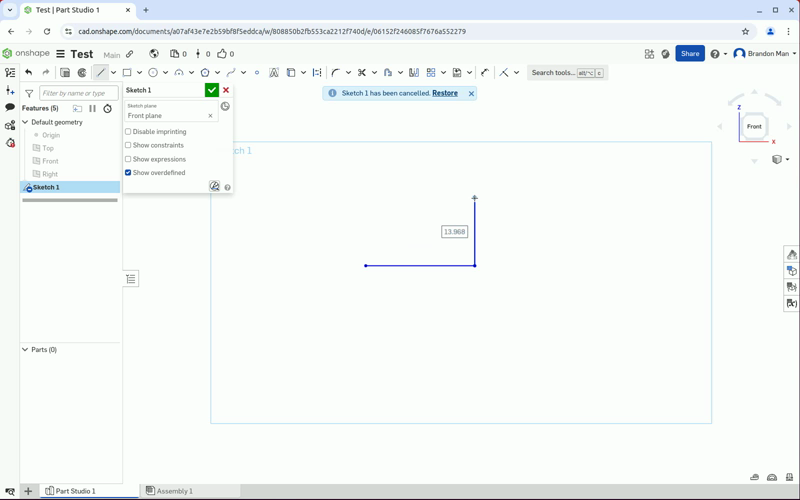
key_down(shift)
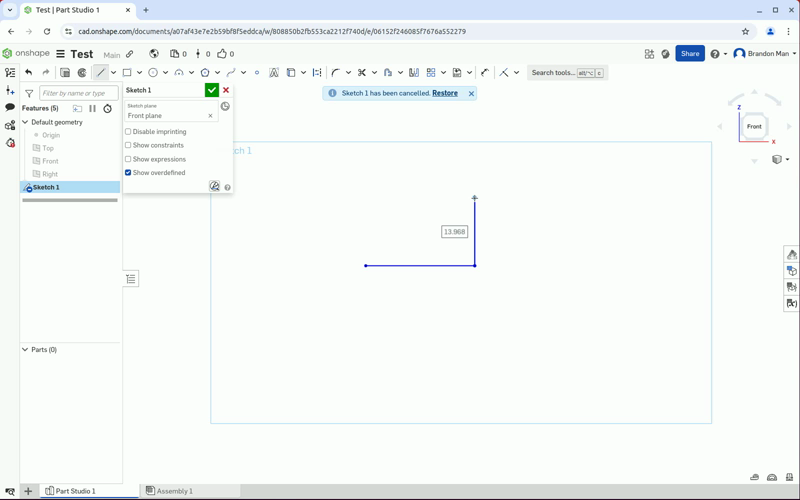
mouse_move(365, 197)
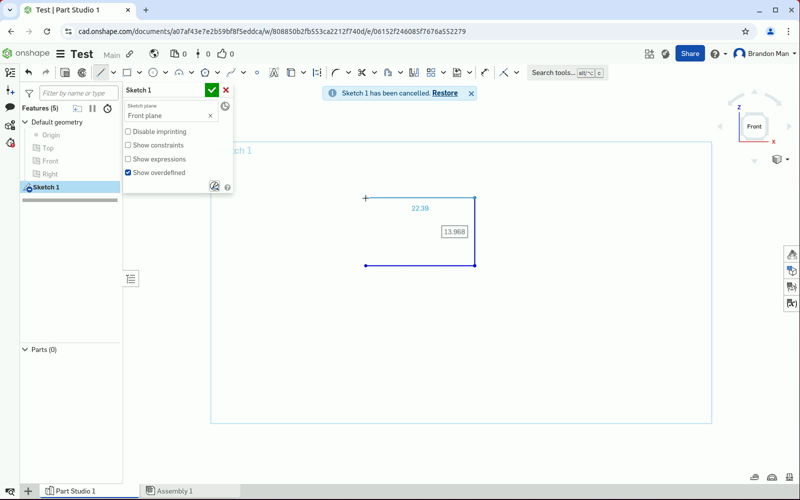
click(365, 197)
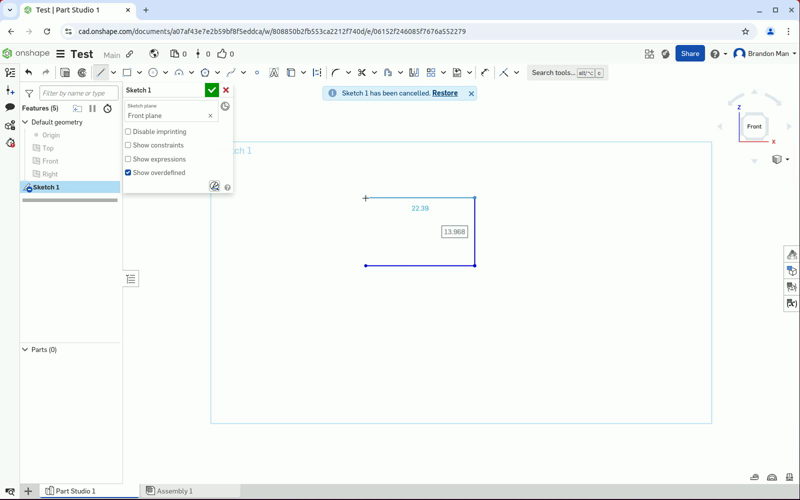
key_up(shift)
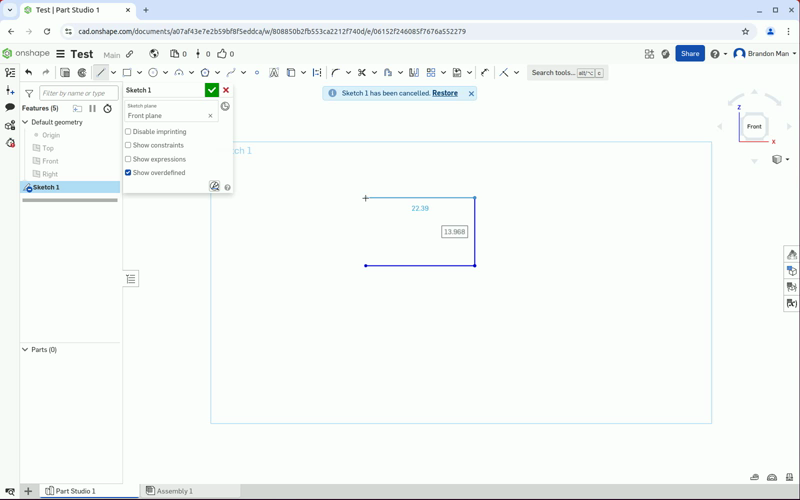
key_down(shift)
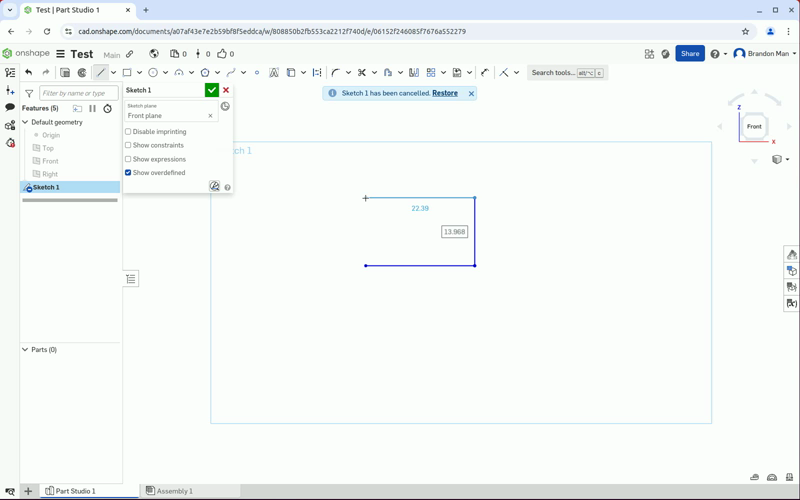
mouse_move(365, 265)
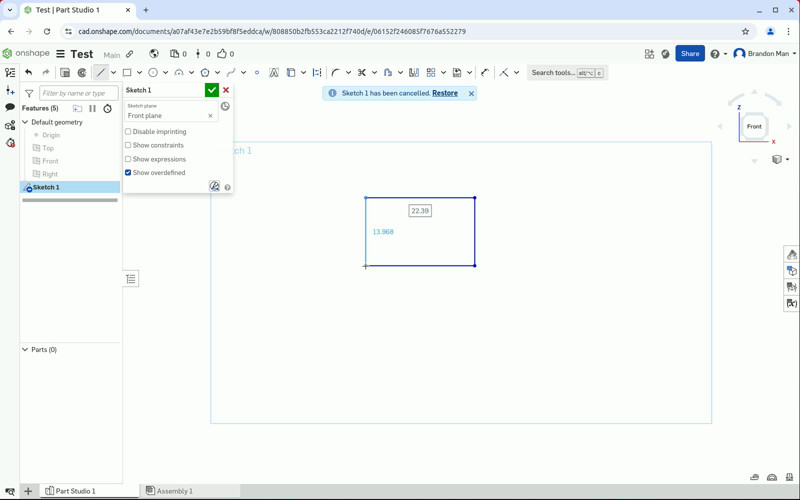
key_up(shift)
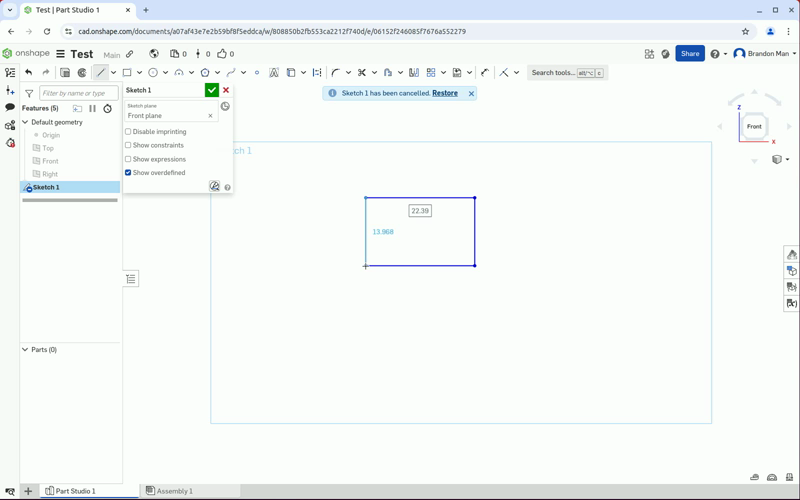
click(365, 265)
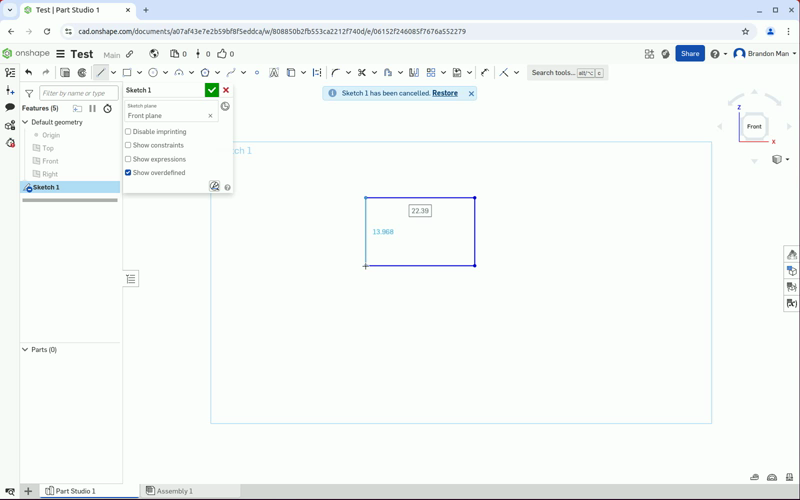
key(esc)
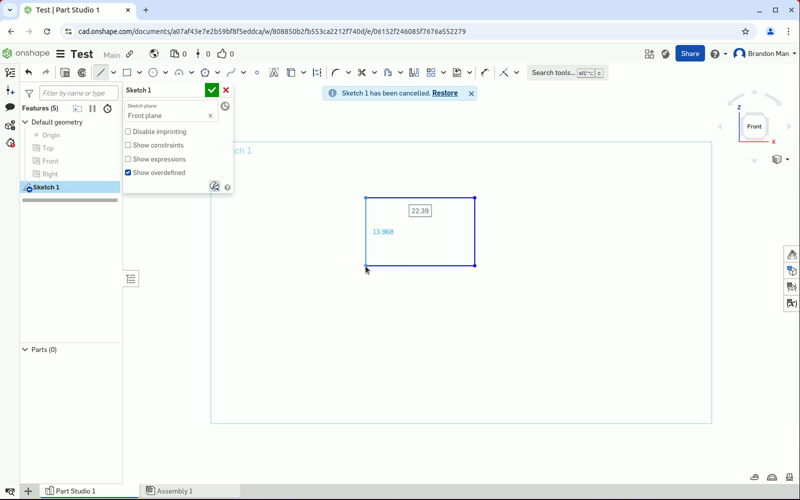
mouse_move(398, 245)
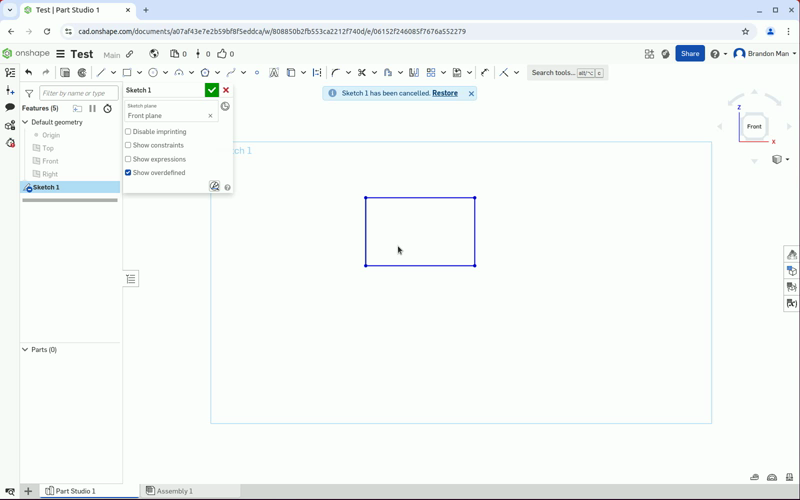
click(398, 245)
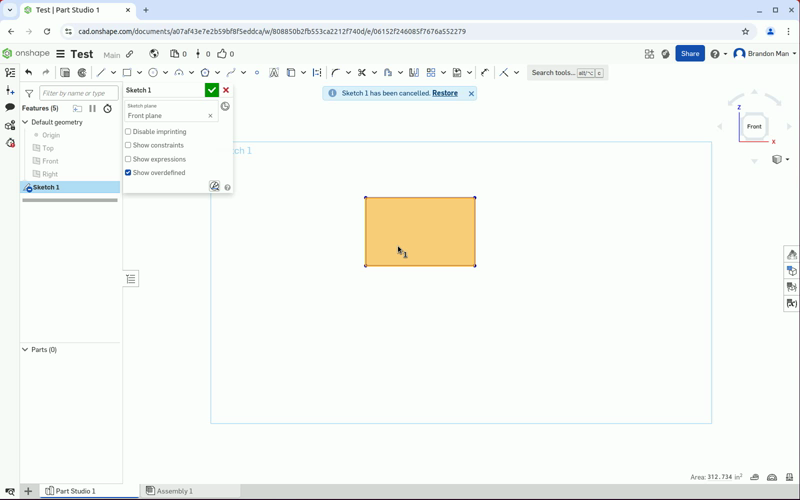
mouse_move(73, 352)
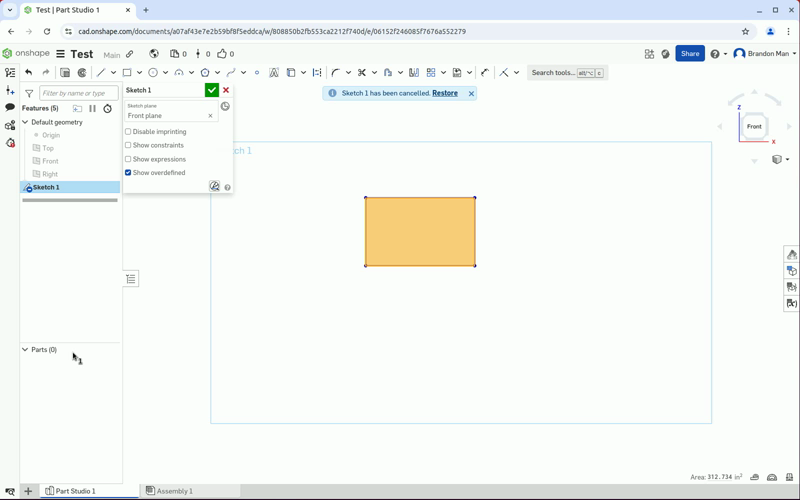
key(shift+y)
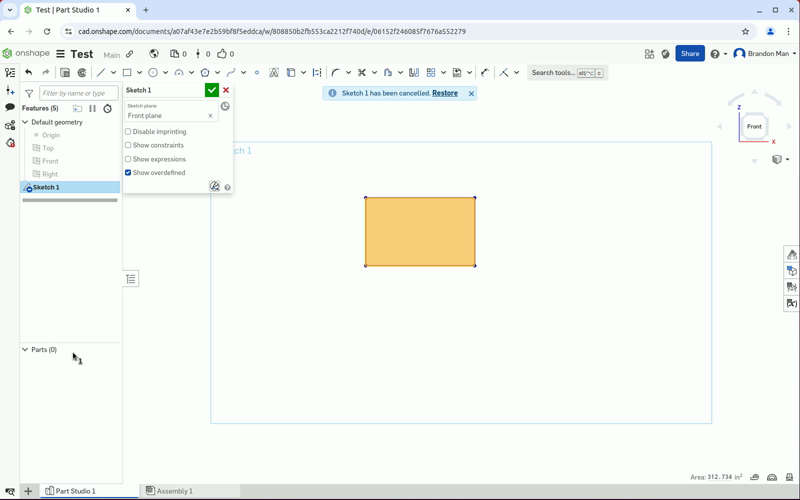
key(shift+e)
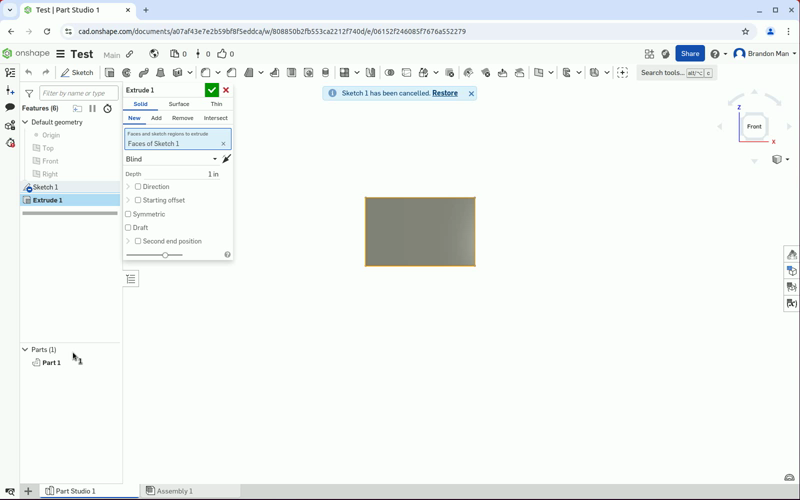
mouse_move(143, 106)
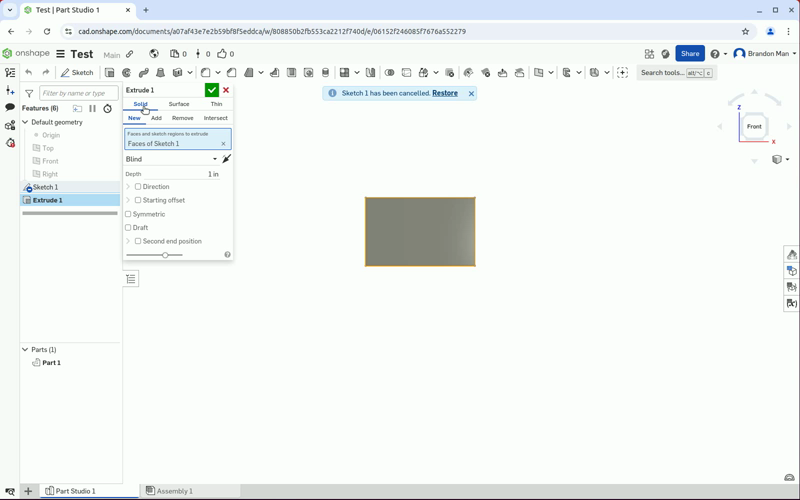
click(143, 106)
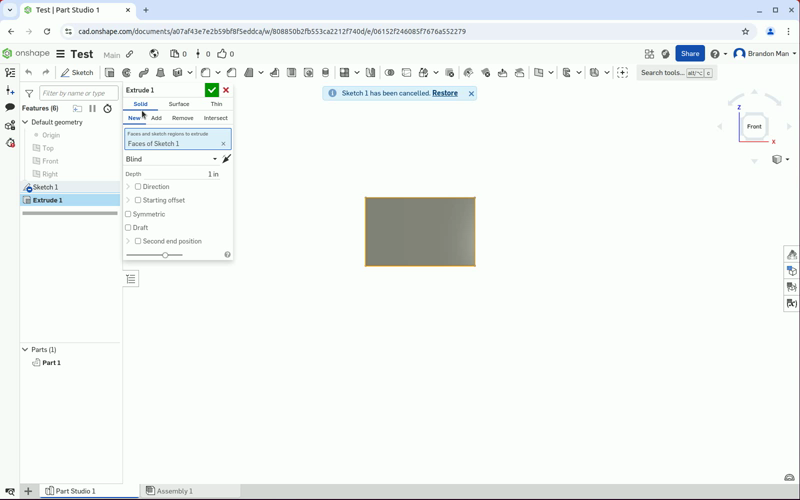
mouse_move(137, 120)
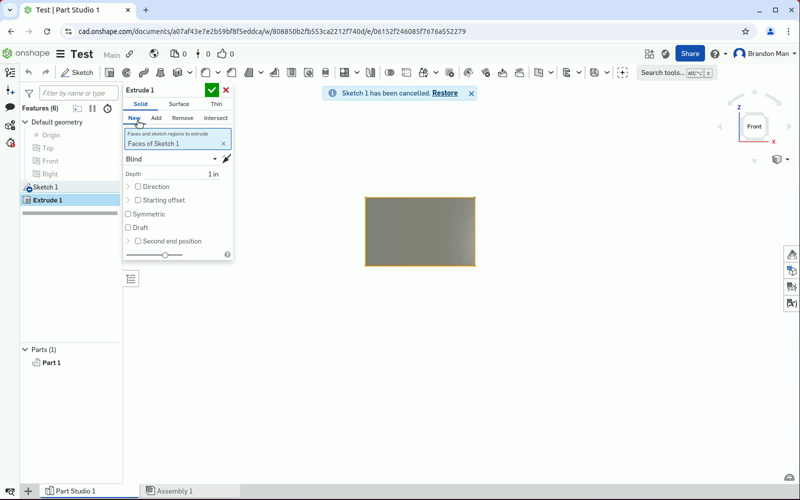
click(137, 120)
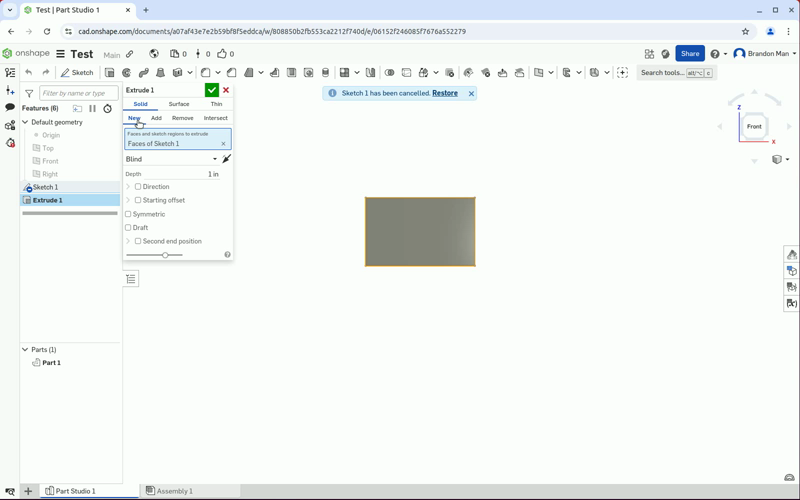
key(tab, 4)
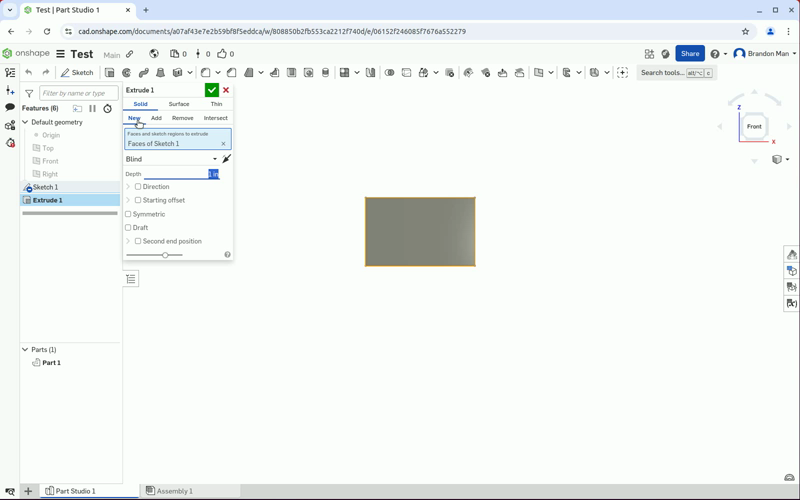
text(13.961)
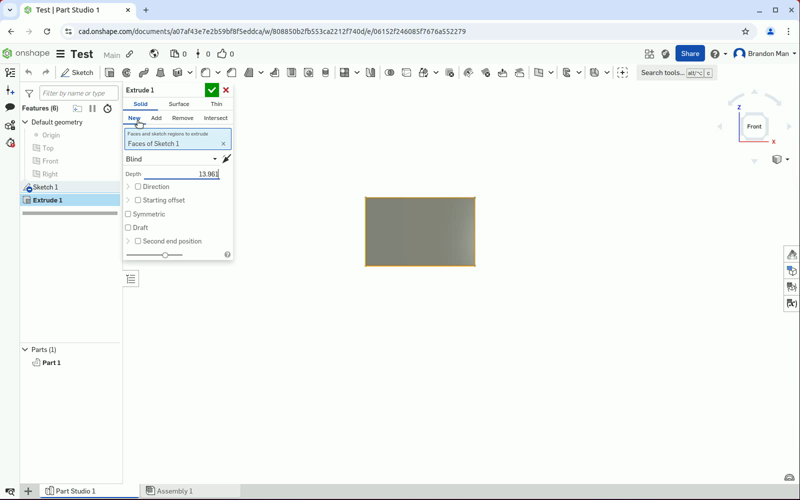
key(enter)
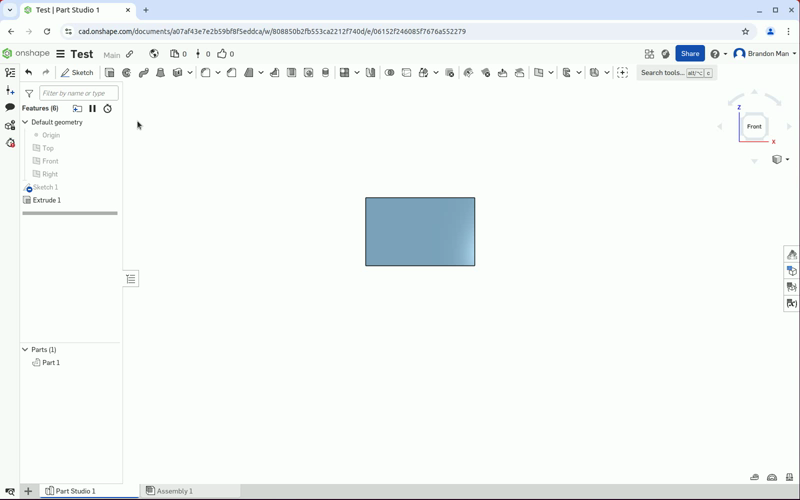
key(shift+h)
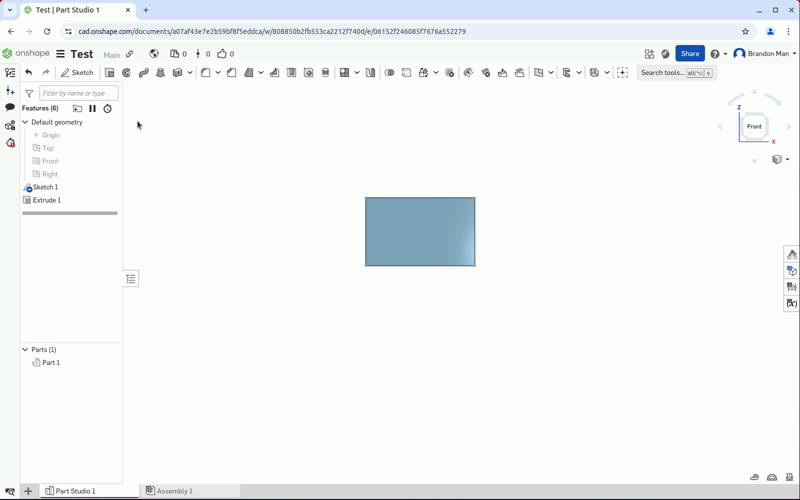
key(shift+h)
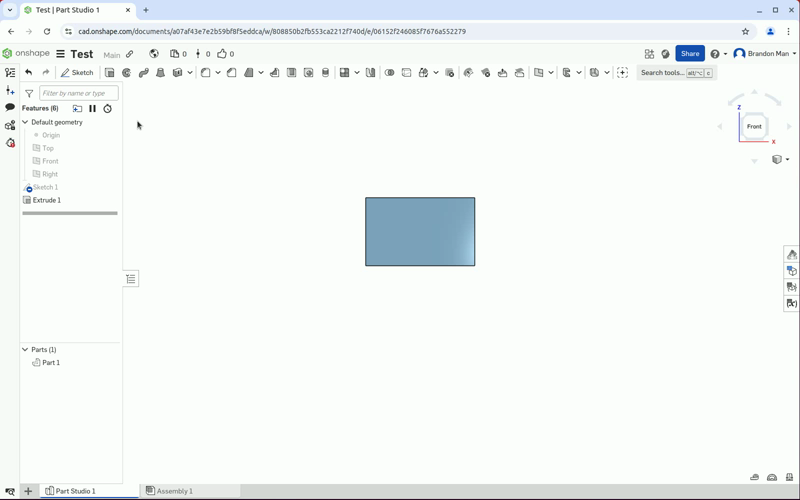
mouse_move(73, 189)
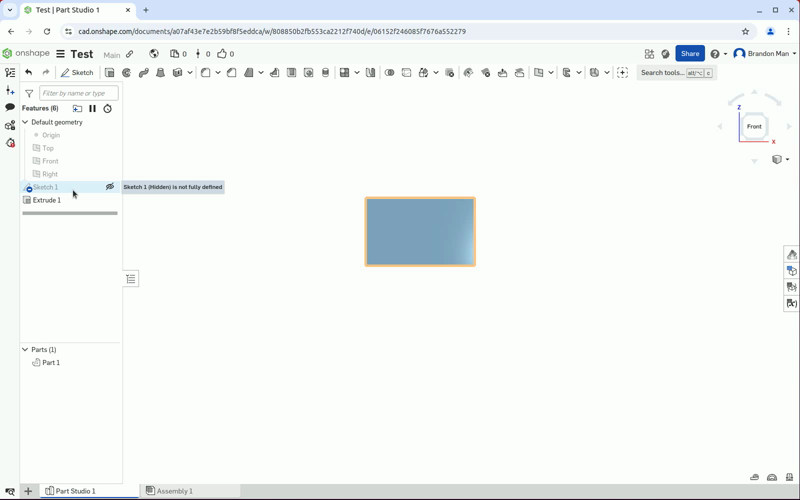
click(73, 189)
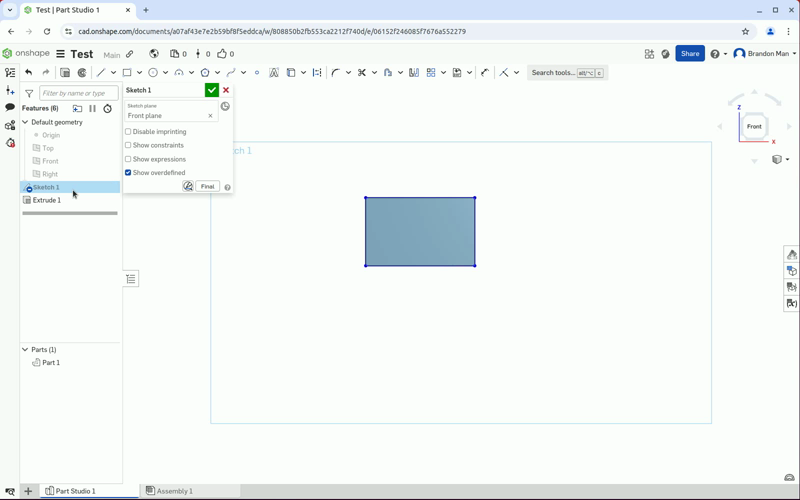
mouse_move(229, 92)
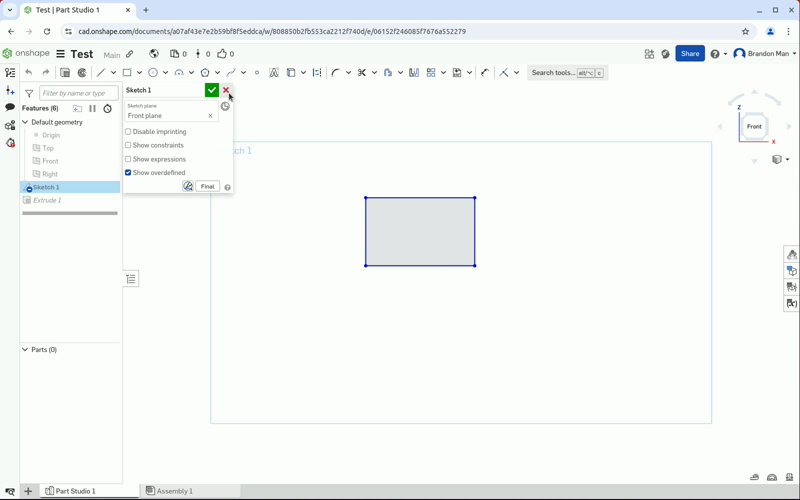
click(229, 92)
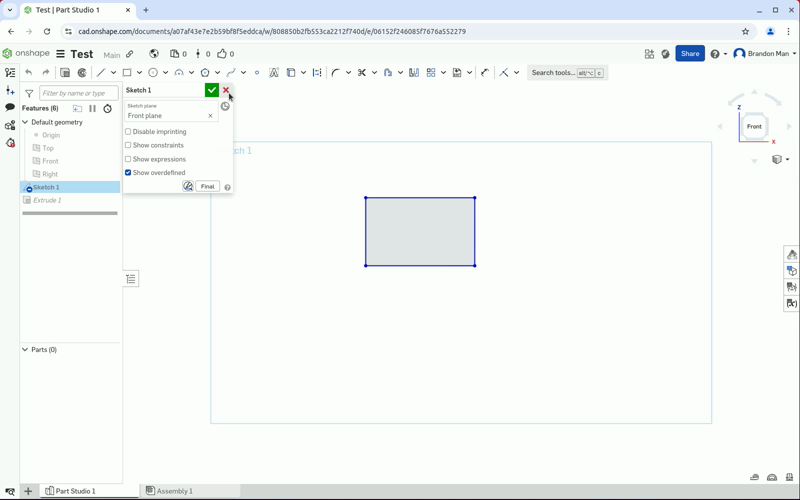
key(shift+s)
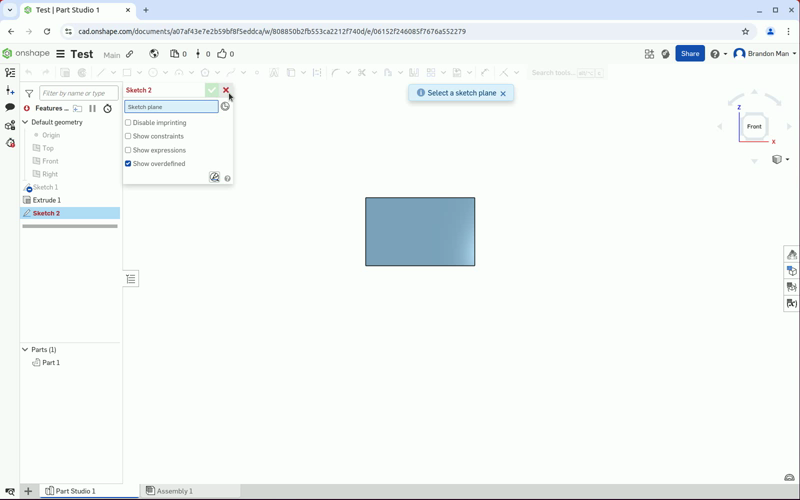
mouse_move(73, 163)
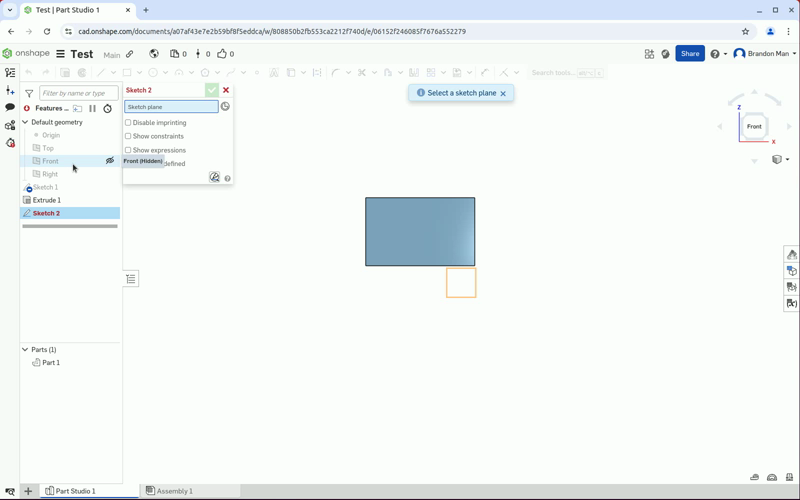
click(73, 163)
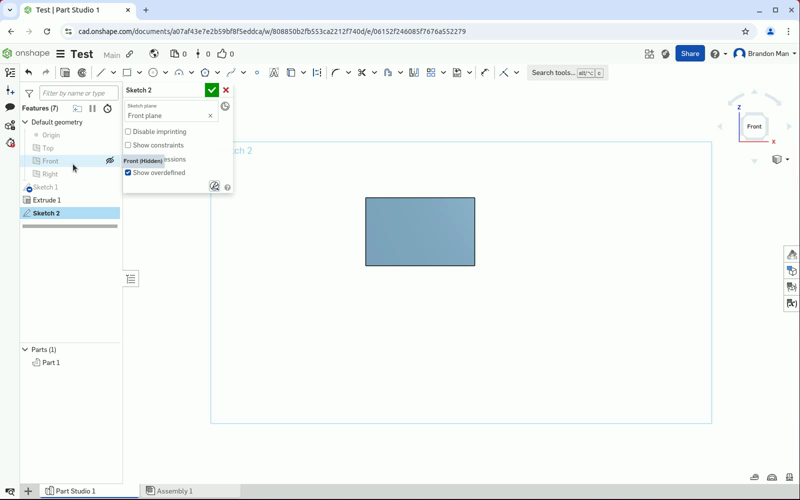
mouse_move(73, 352)
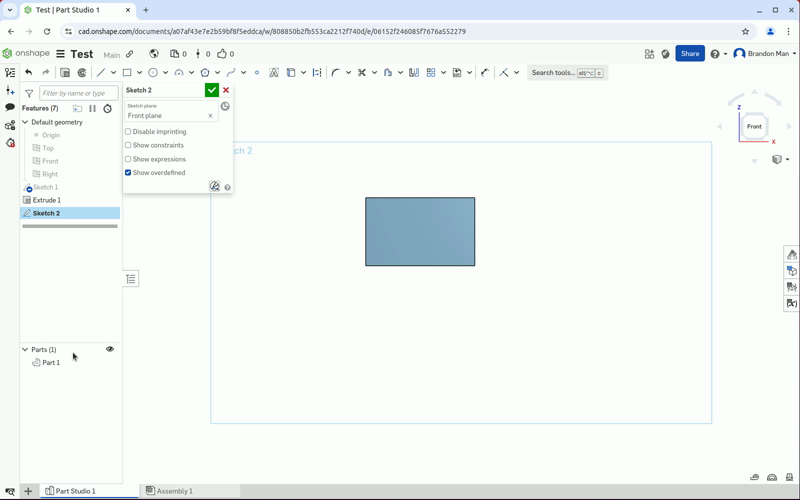
key(y)
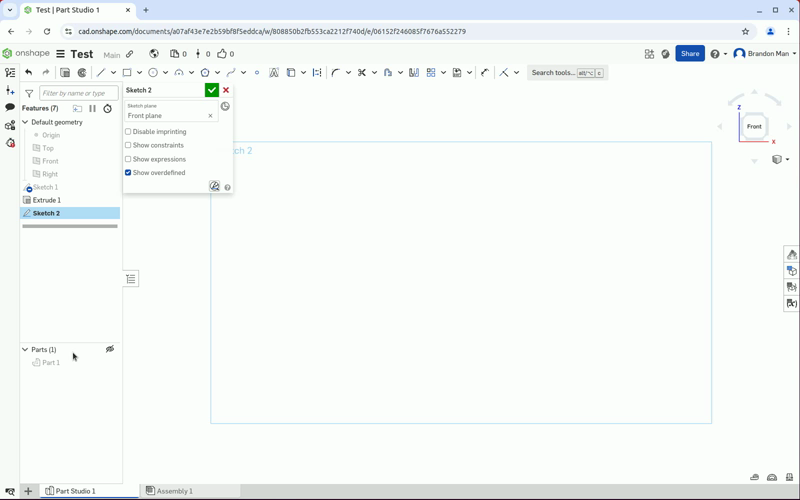
key(a)
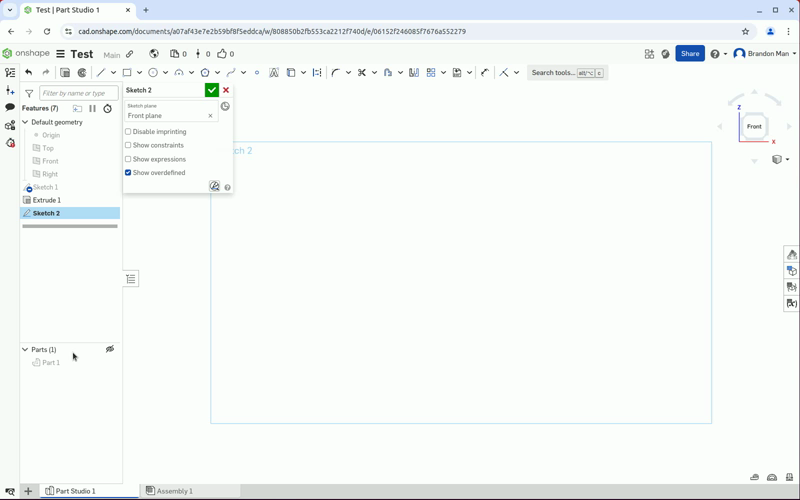
key_down(shift)
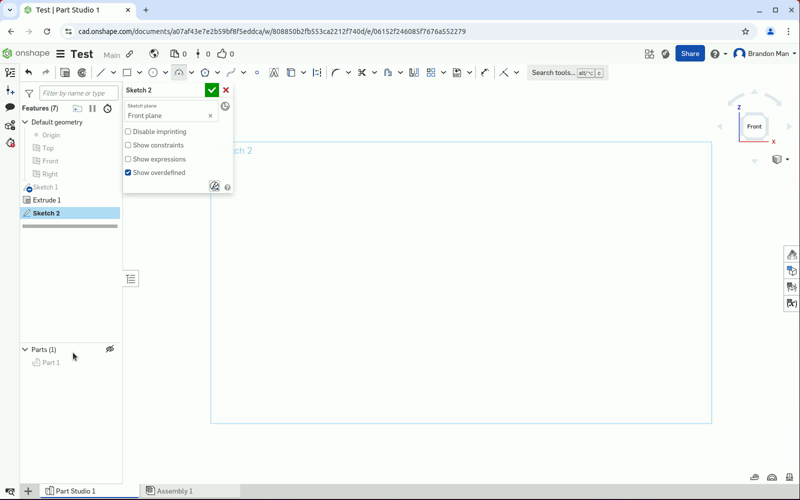
mouse_move(501, 313)
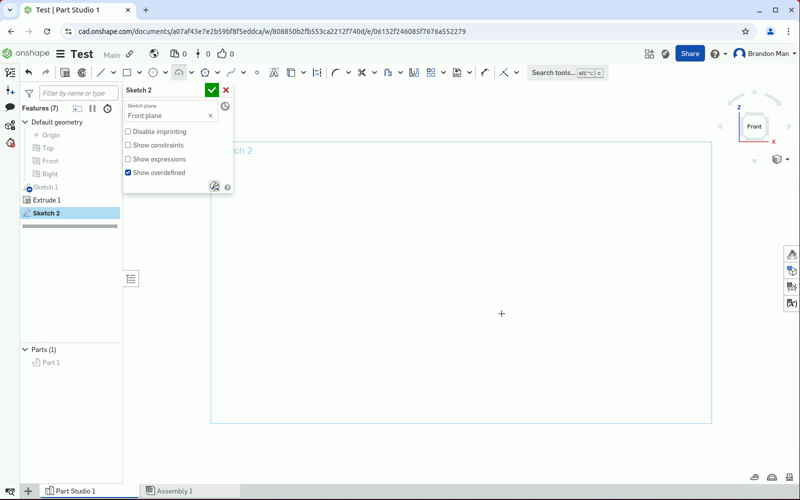
click(501, 313)
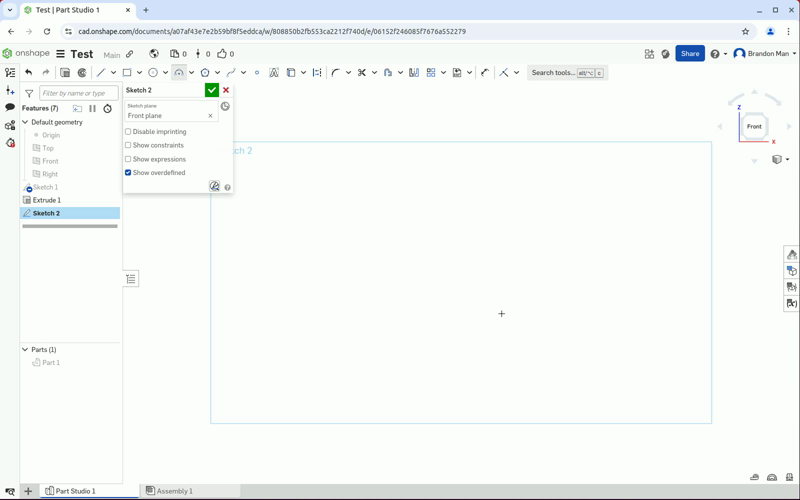
key_up(shift)
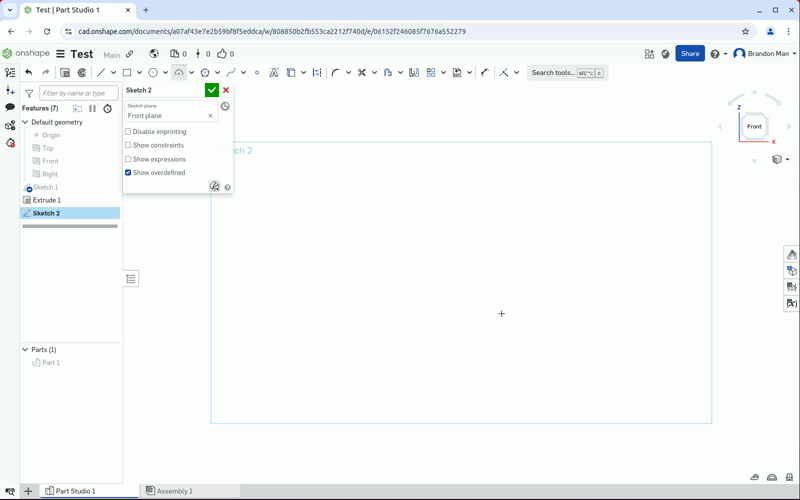
key_down(shift)
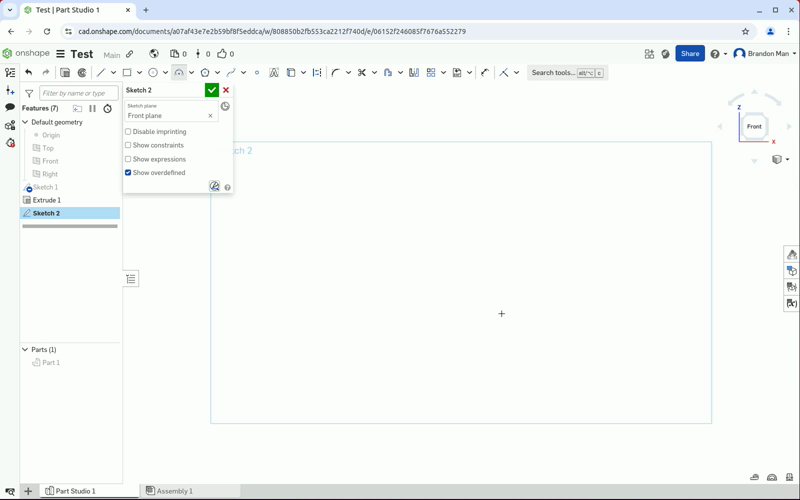
mouse_move(514, 360)
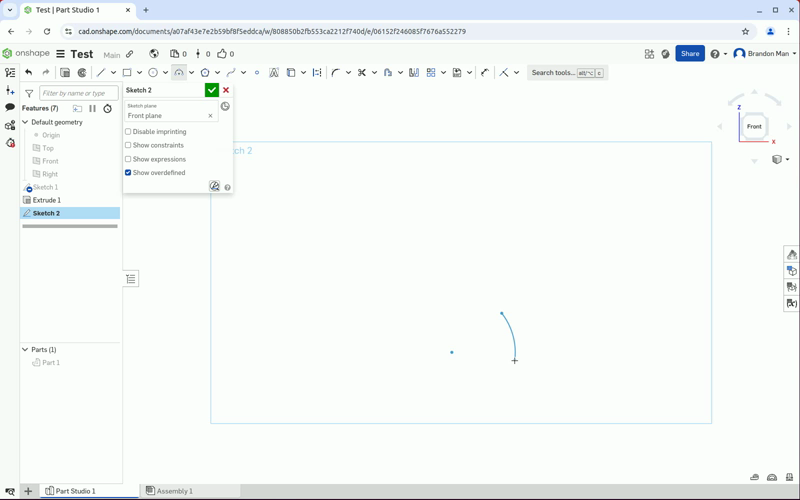
click(514, 360)
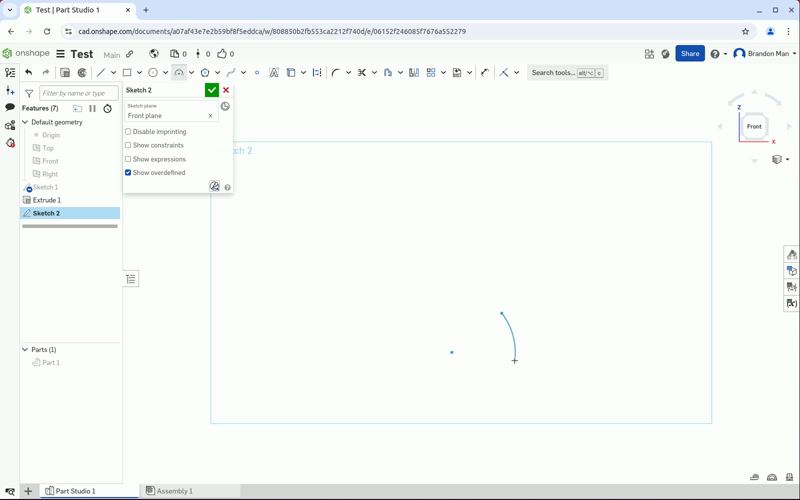
mouse_move(421, 360)
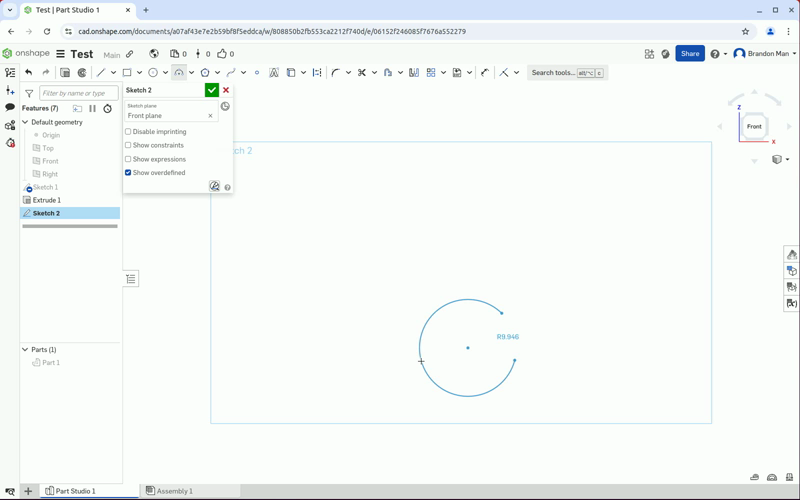
click(421, 360)
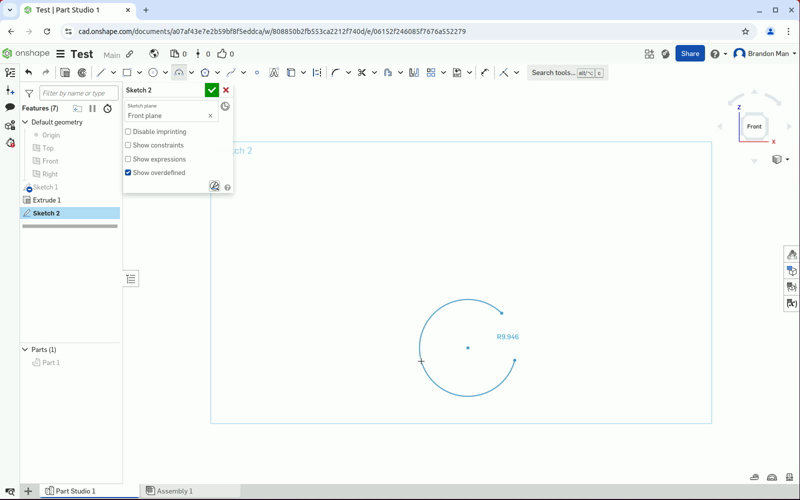
key_up(shift)
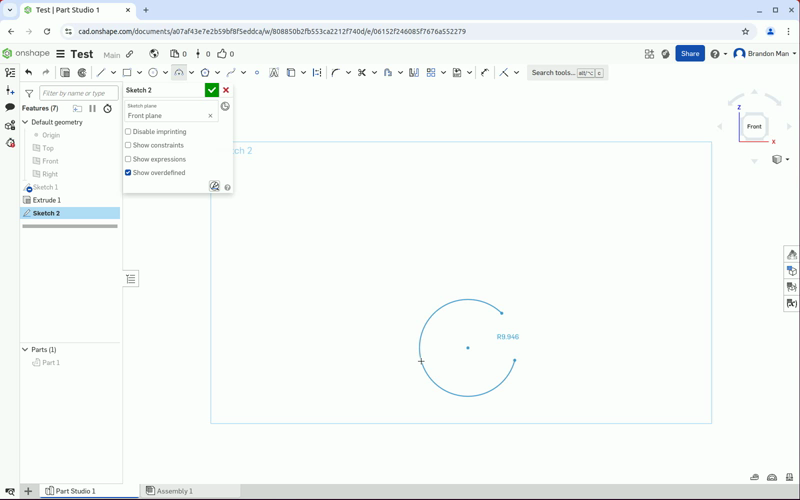
key(esc)
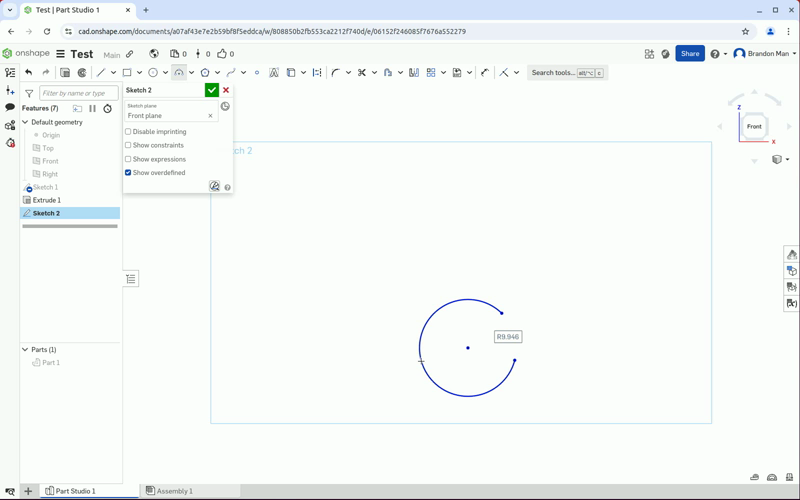
key(l)
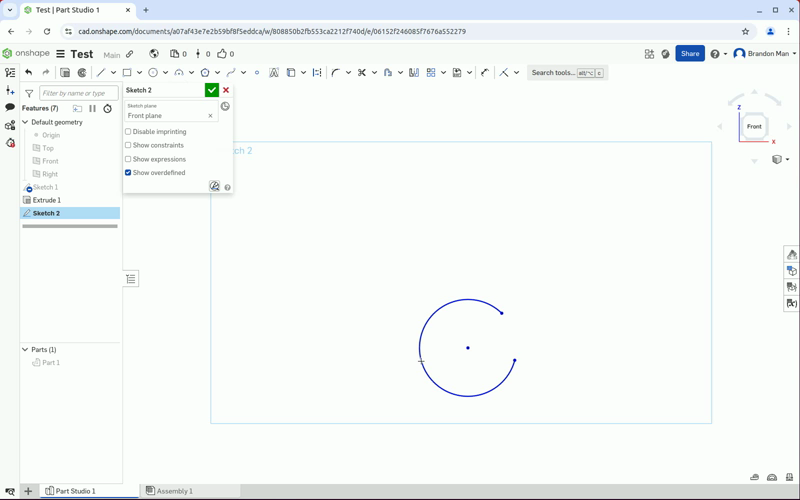
mouse_move(514, 360)
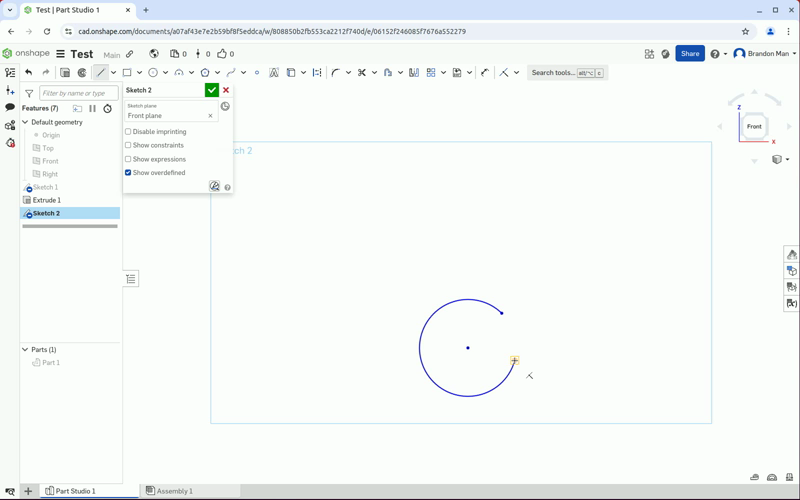
click(514, 360)
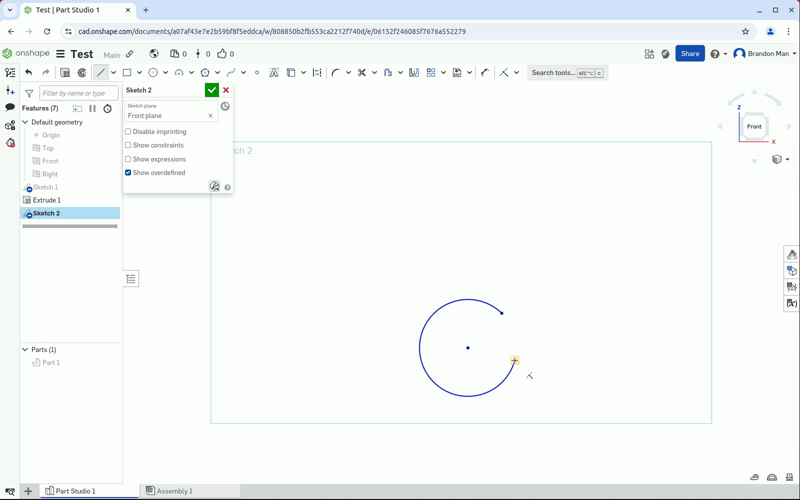
mouse_move(544, 360)
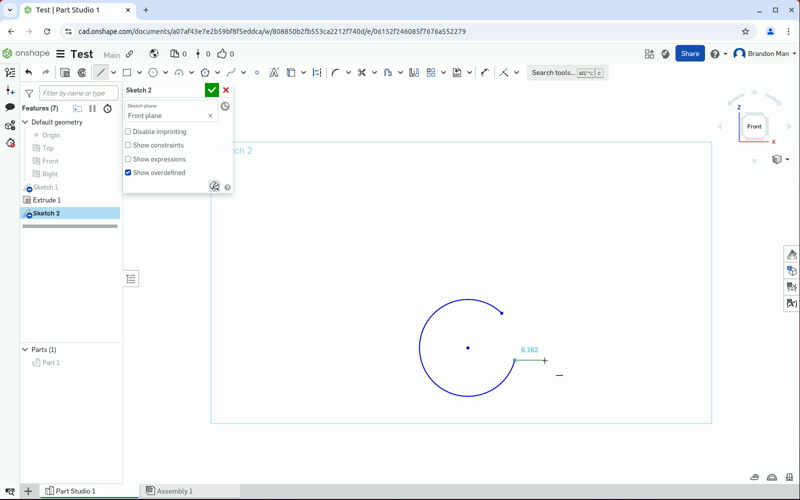
key_down(shift)
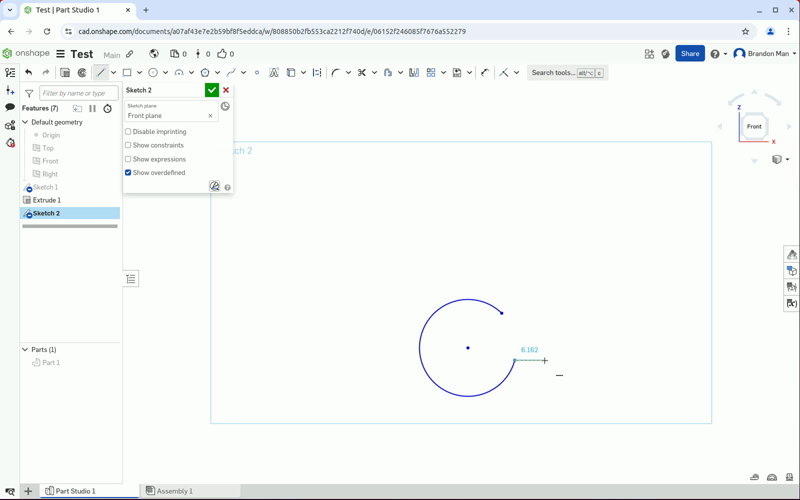
mouse_move(501, 313)
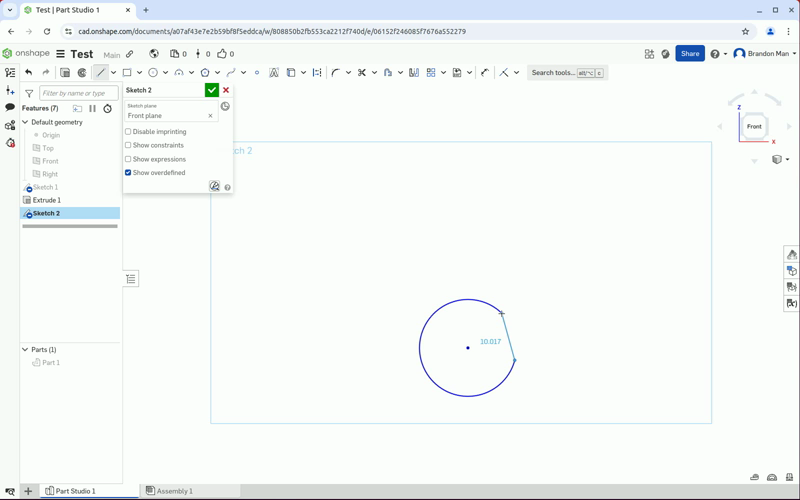
key_up(shift)
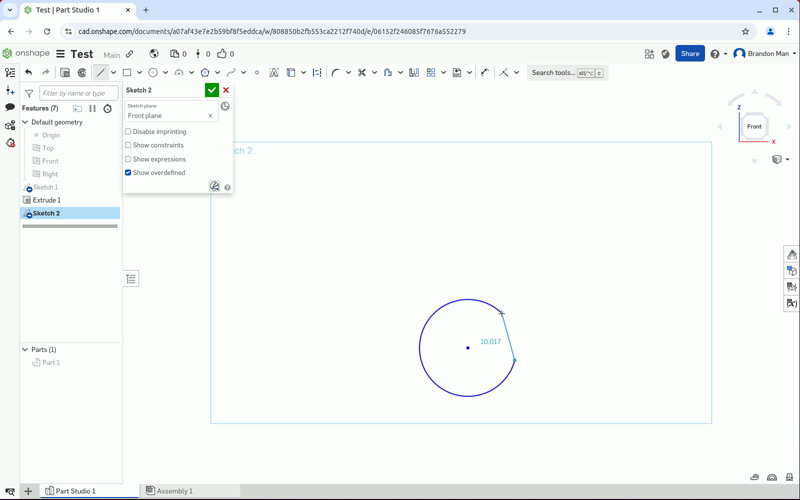
click(501, 313)
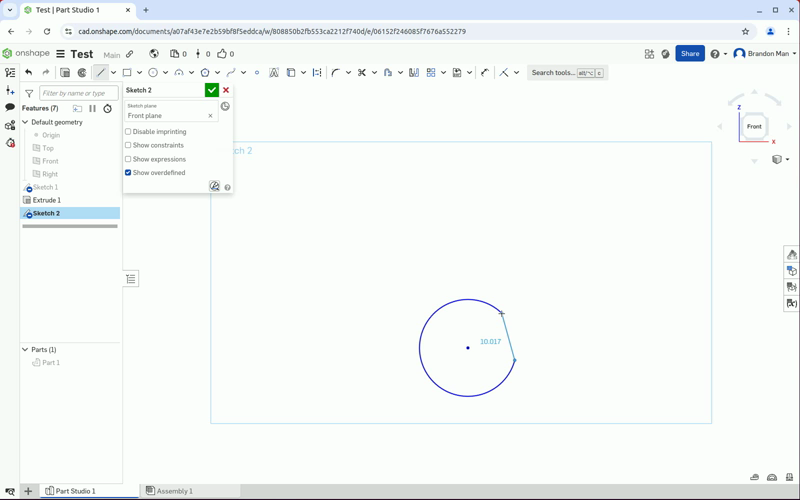
key(esc)
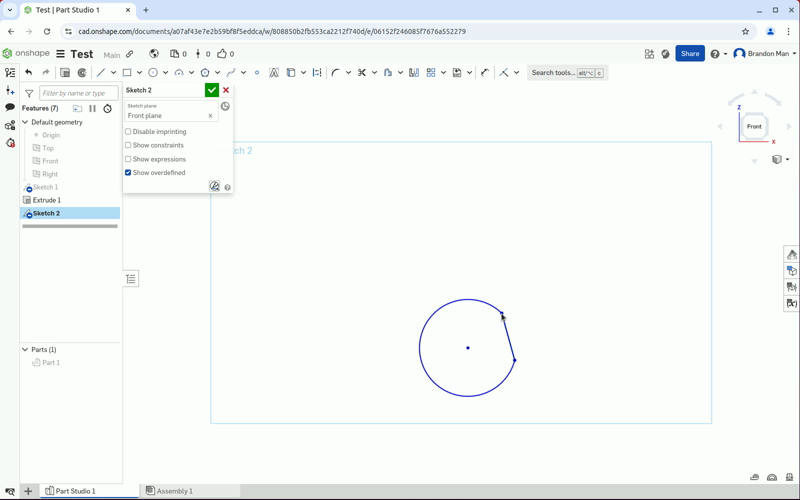
mouse_move(464, 353)
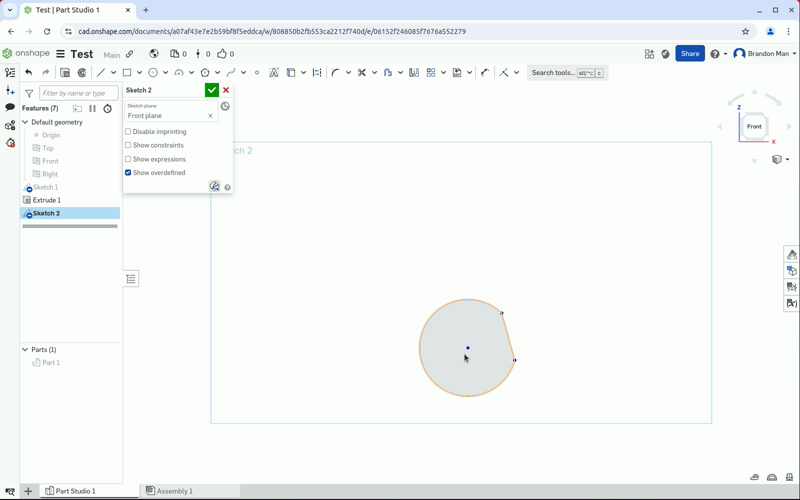
click(464, 353)
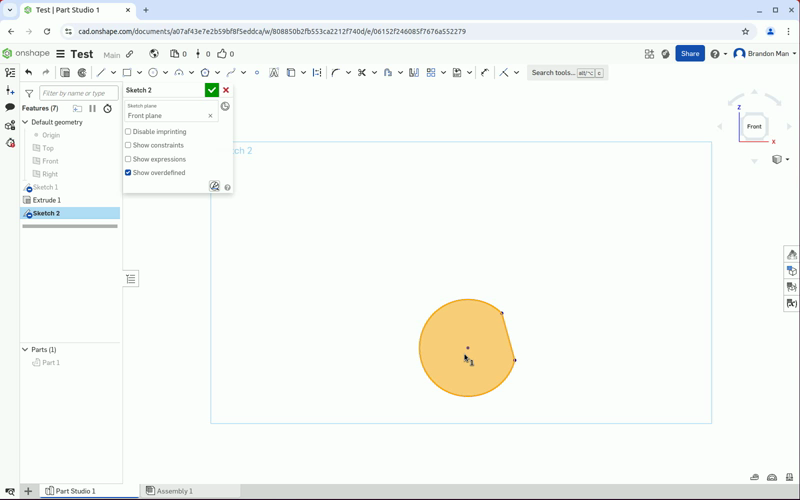
mouse_move(73, 352)
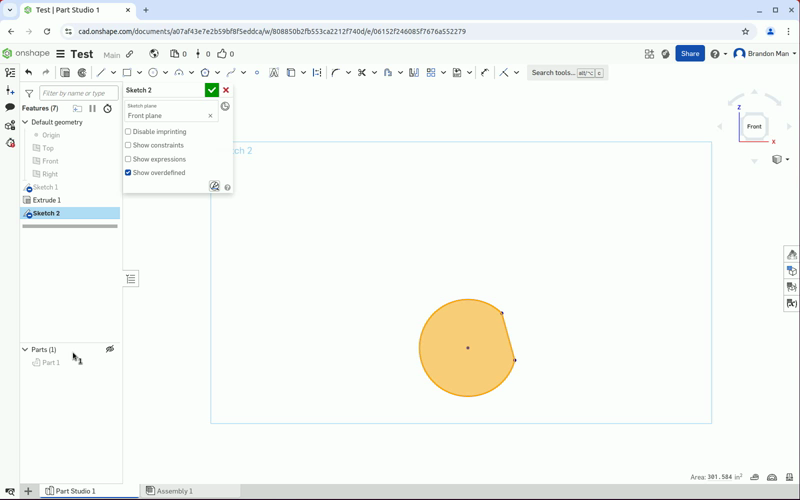
key(shift+y)
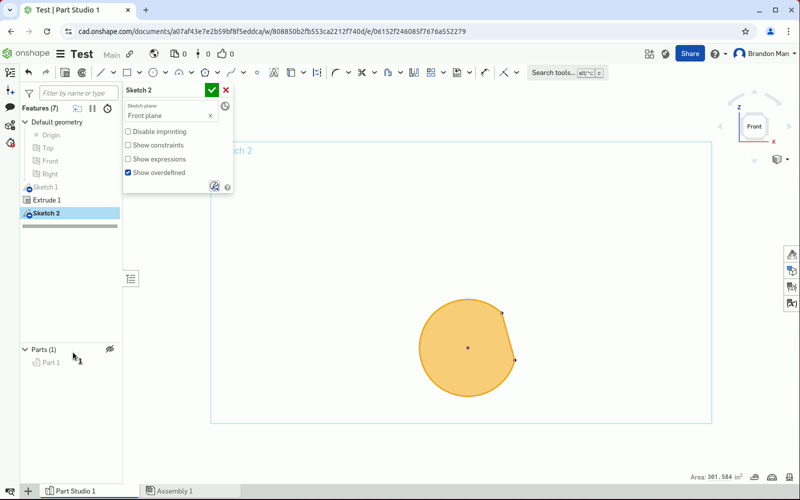
key(shift+e)
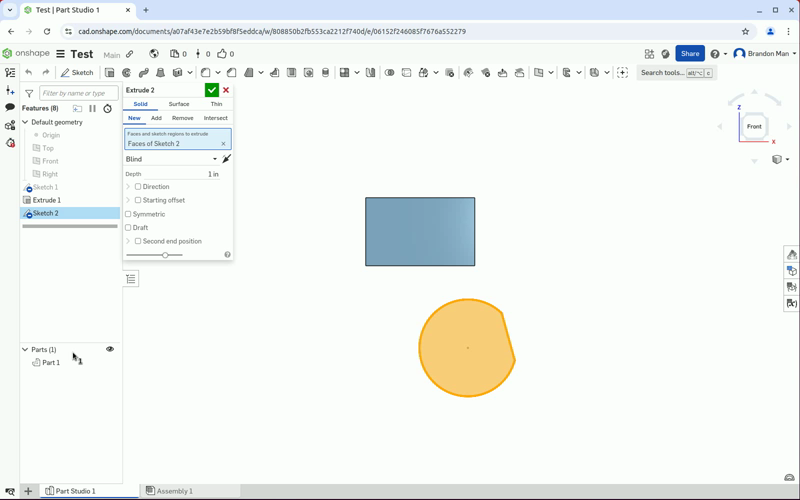
mouse_move(143, 106)
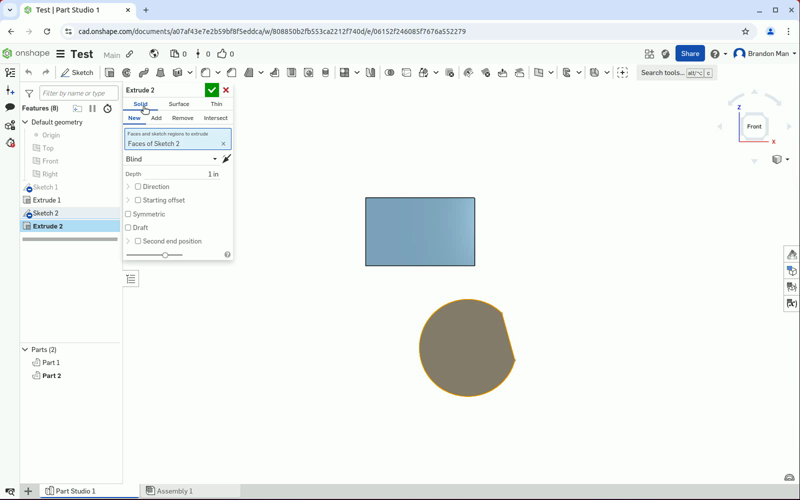
click(143, 106)
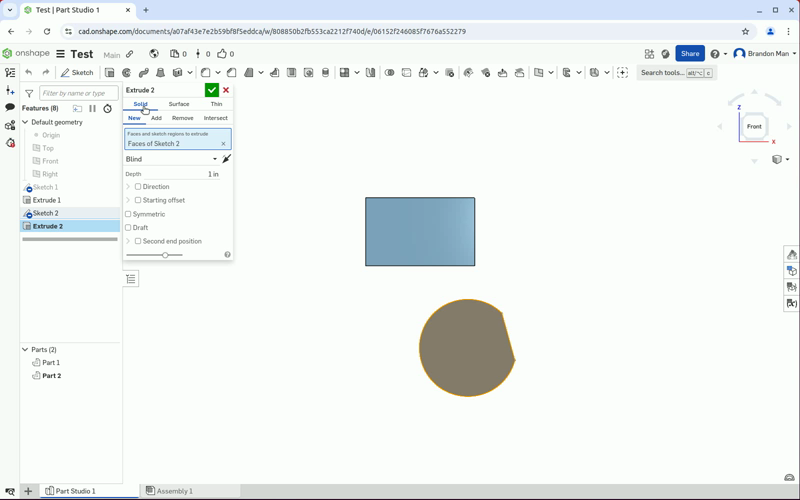
mouse_move(137, 120)
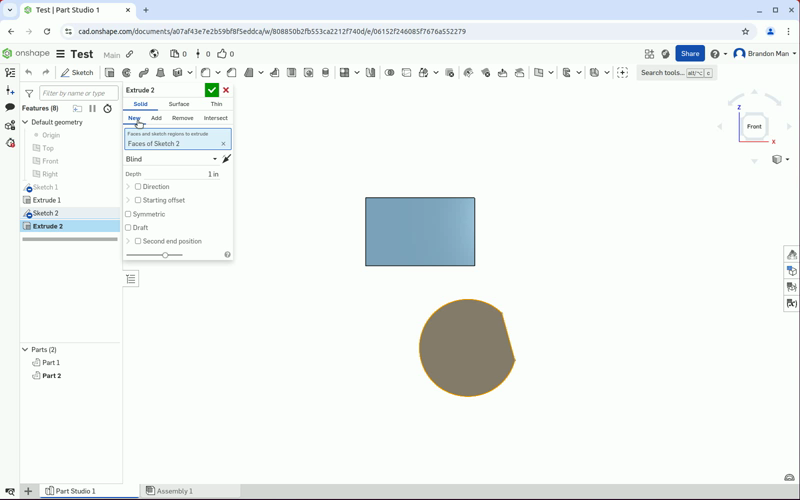
click(137, 120)
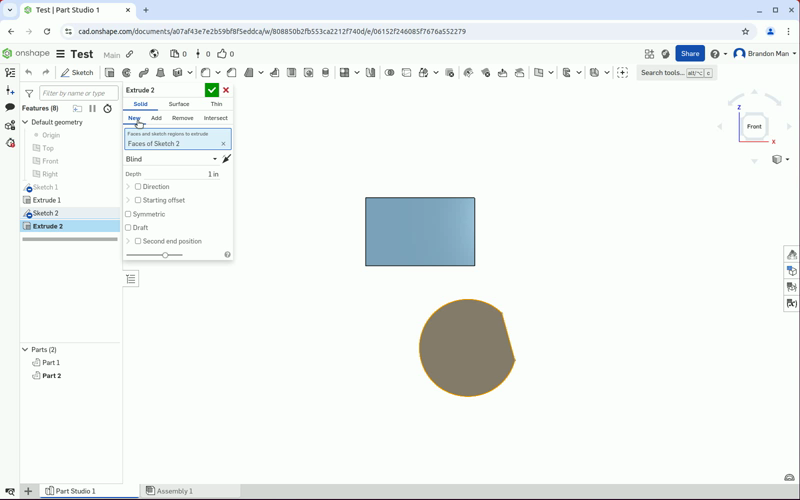
key(tab, 4)
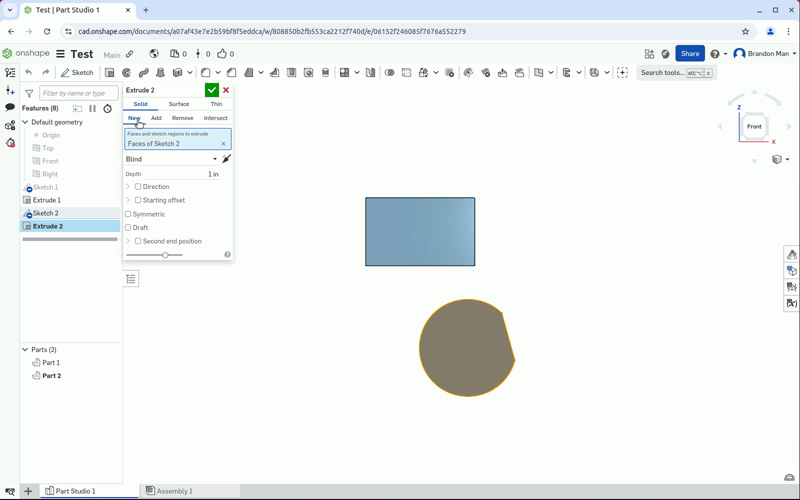
text(1.444)
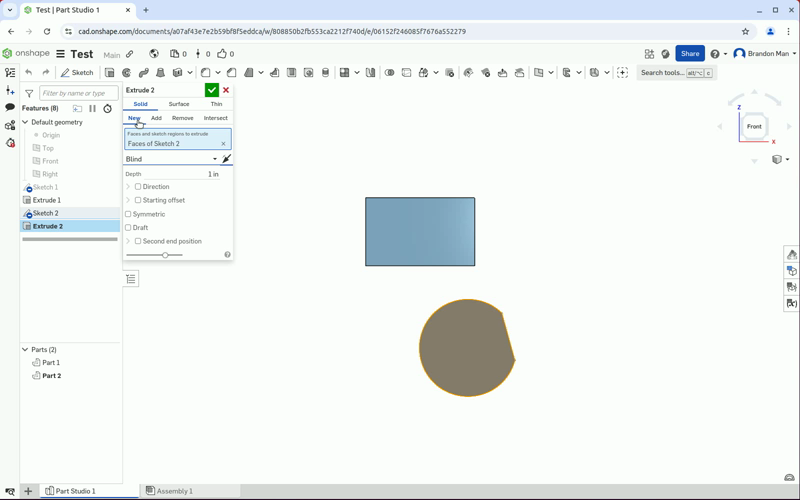
key(enter)
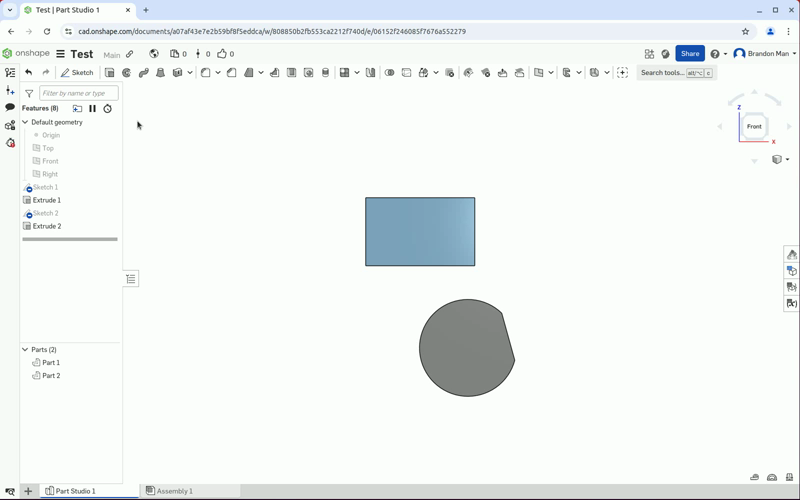
key(shift+h)
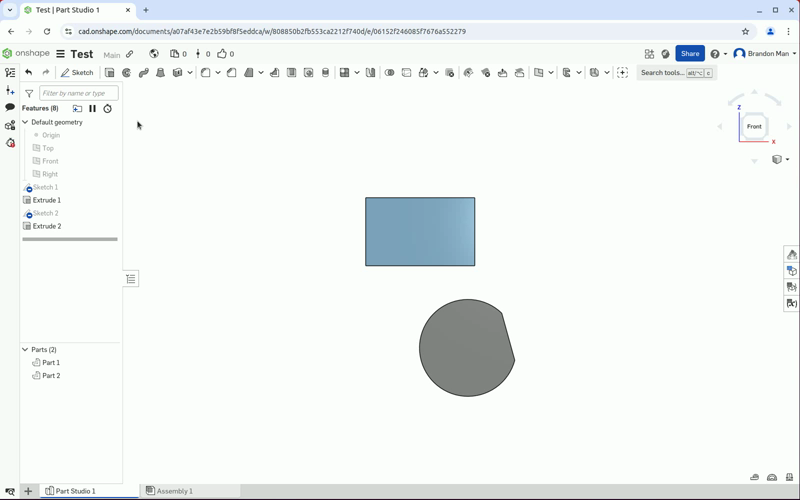
key(shift+h)
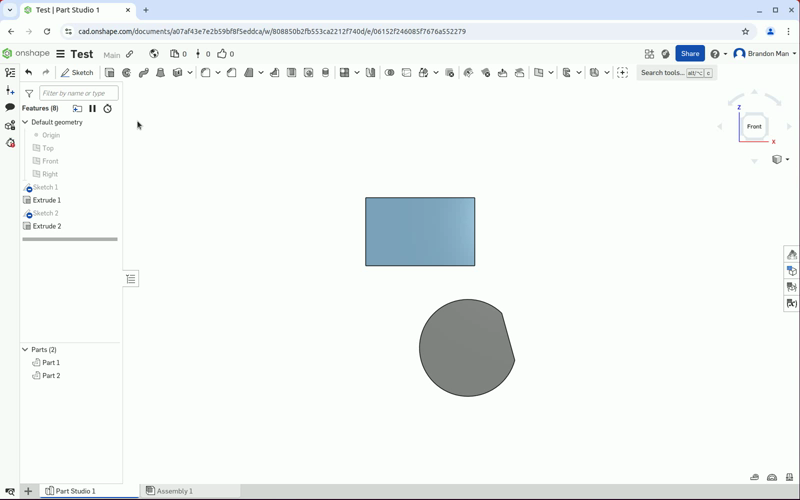
mouse_move(73, 189)
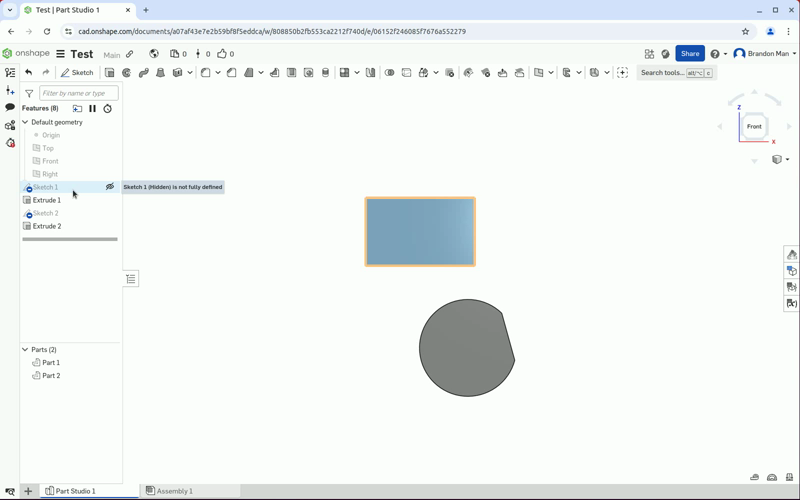
click(73, 189)
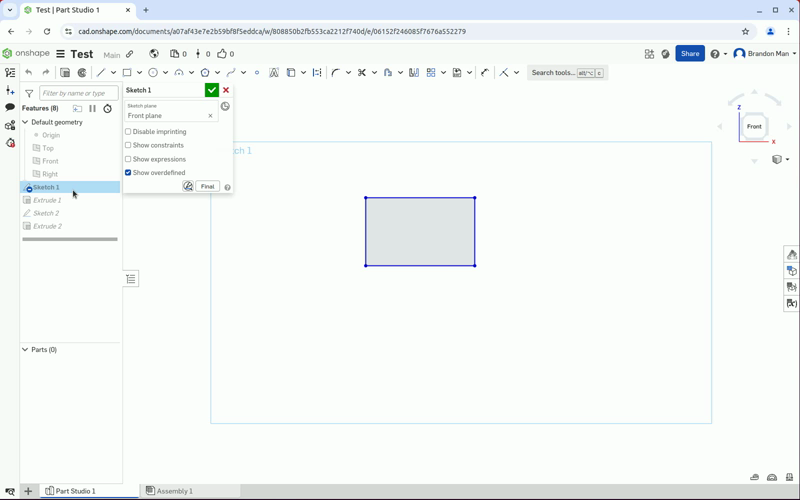
mouse_move(229, 92)
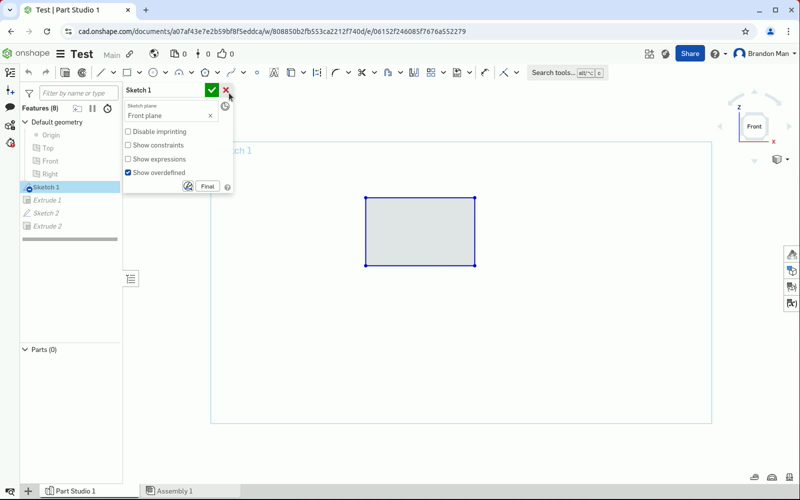
click(229, 92)
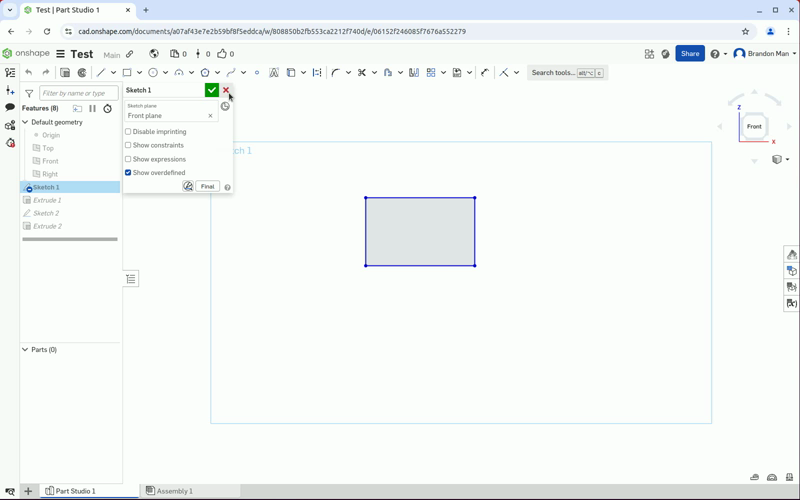
key(shift+s)
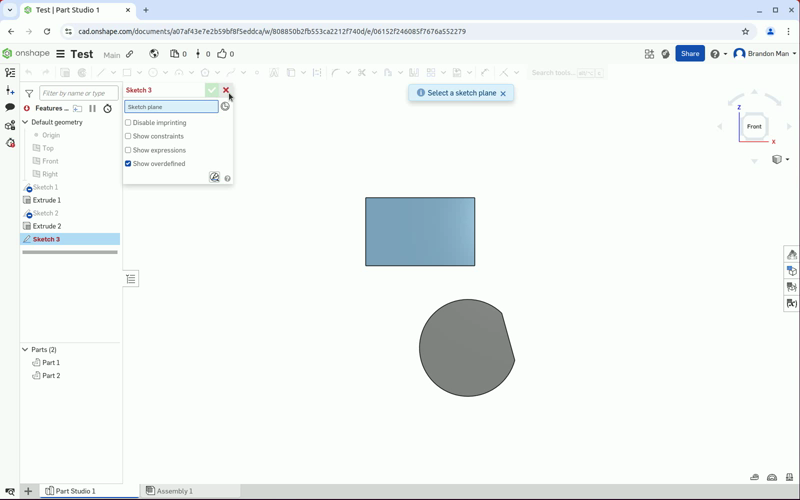
mouse_move(73, 163)
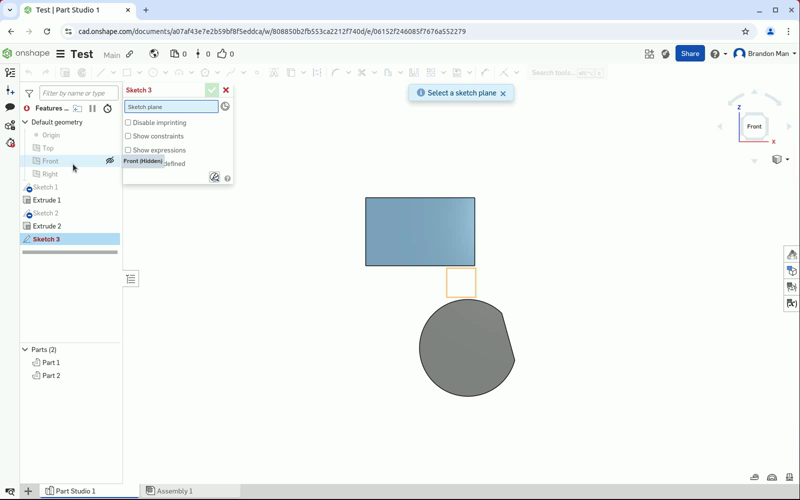
click(73, 163)
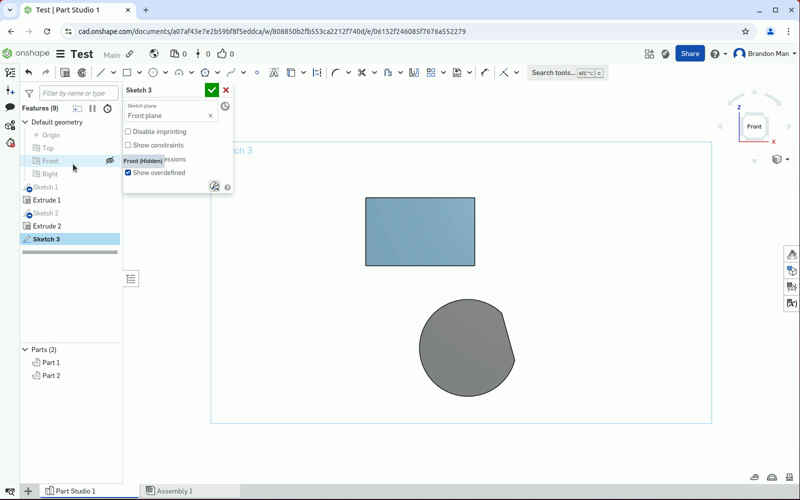
mouse_move(73, 352)
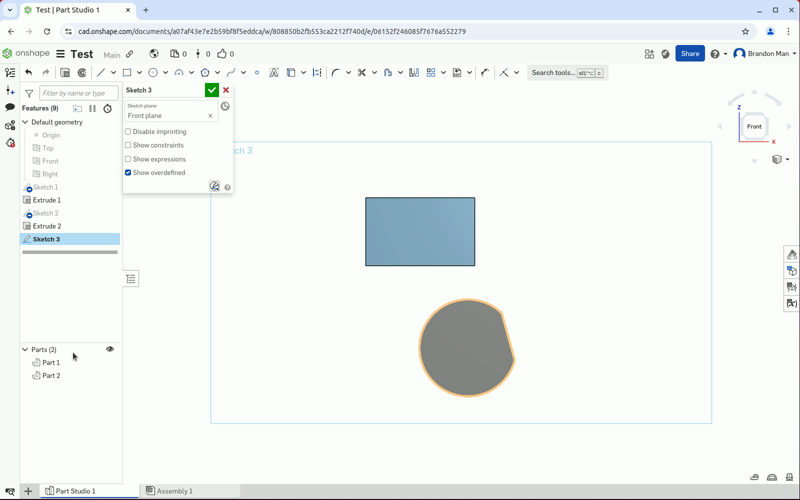
key(y)
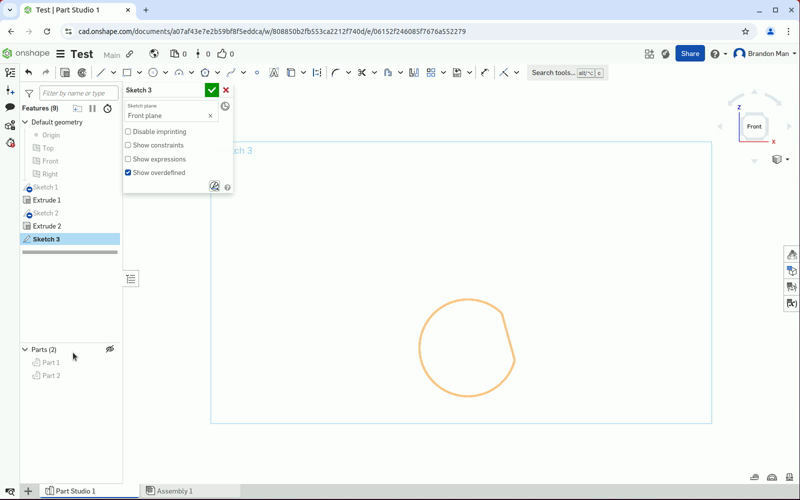
key(l)
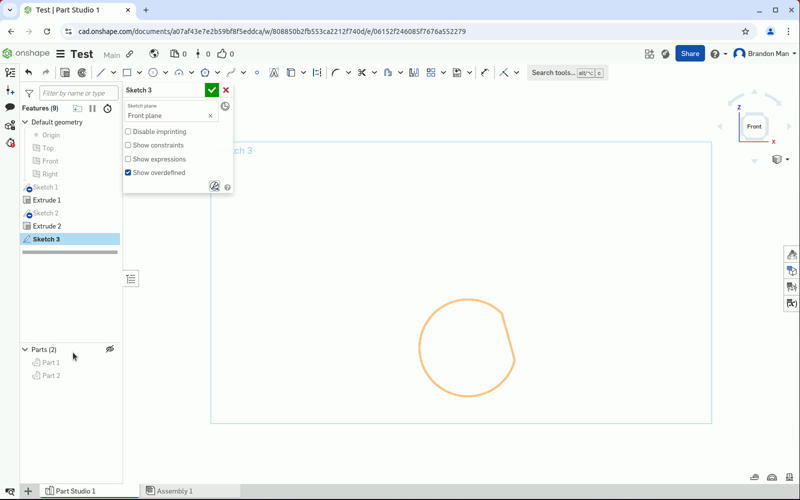
key_down(shift)
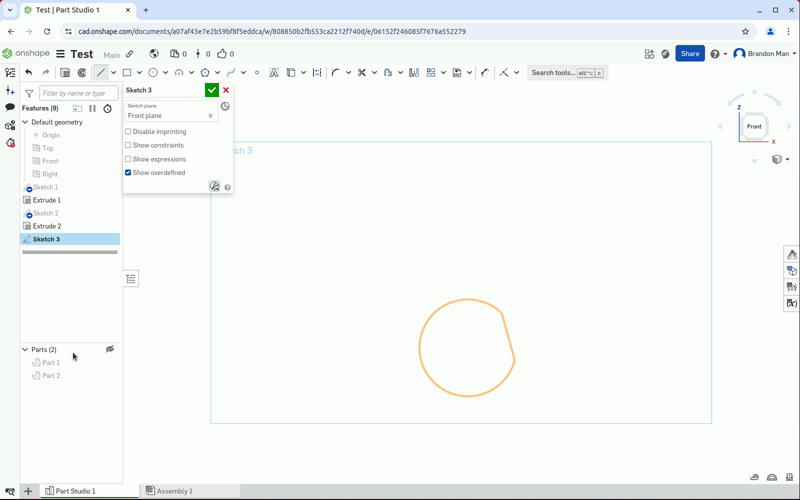
mouse_move(501, 313)
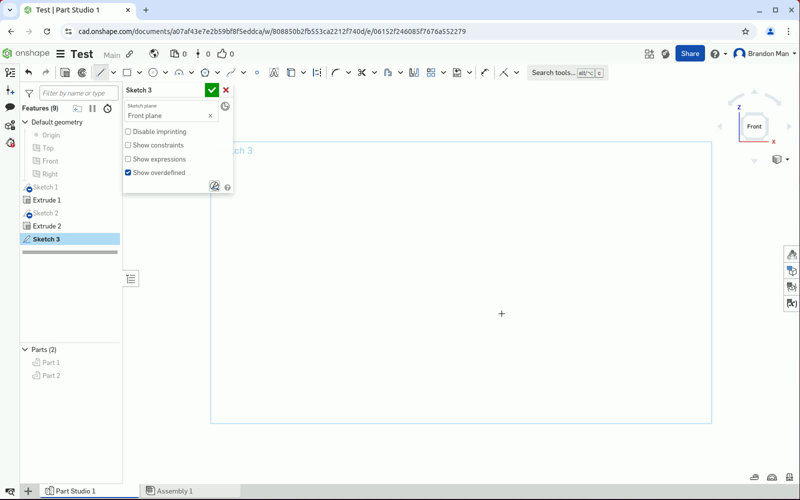
click(501, 313)
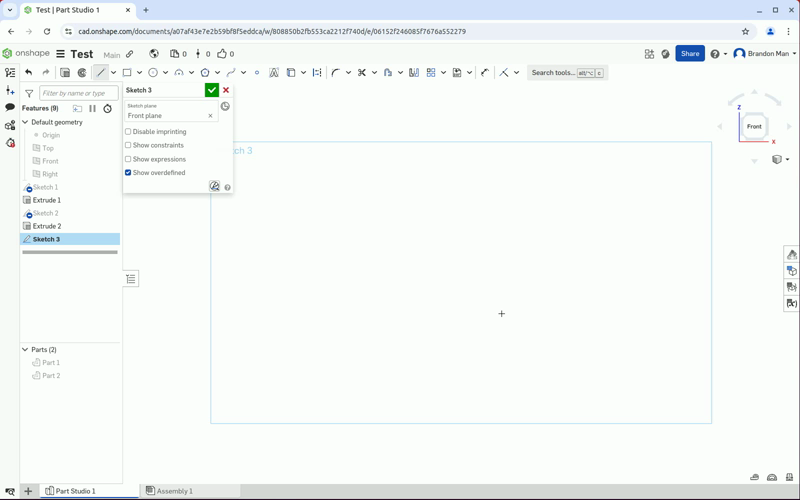
key_up(shift)
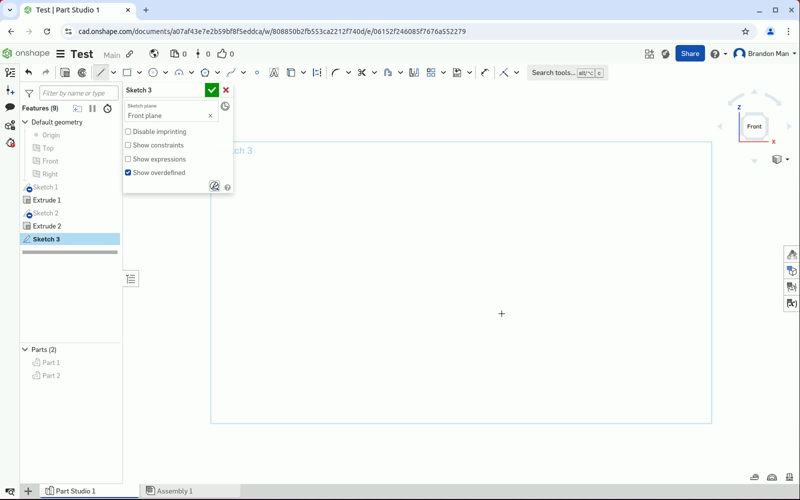
key_down(shift)
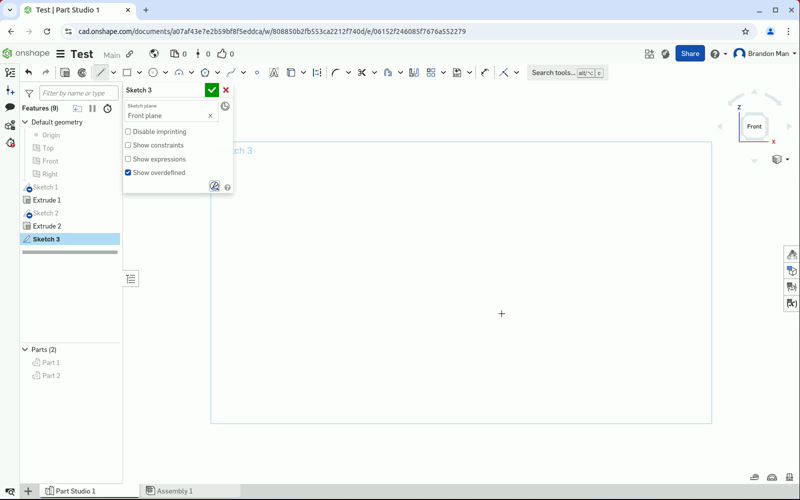
mouse_move(531, 313)
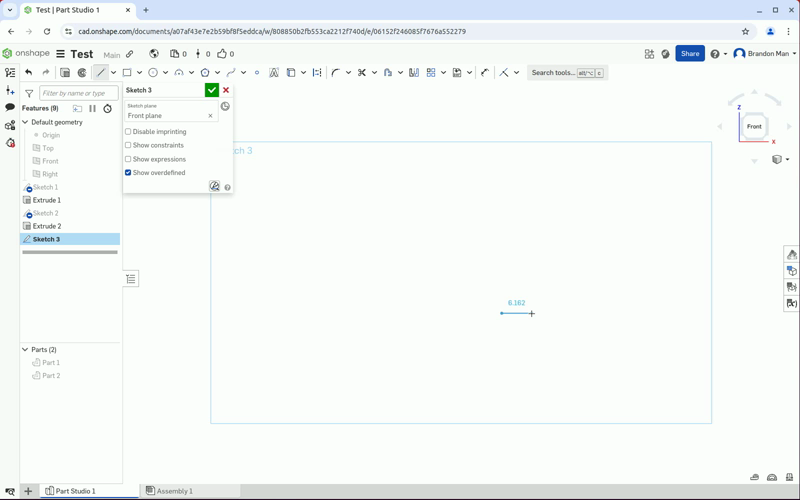
mouse_move(514, 360)
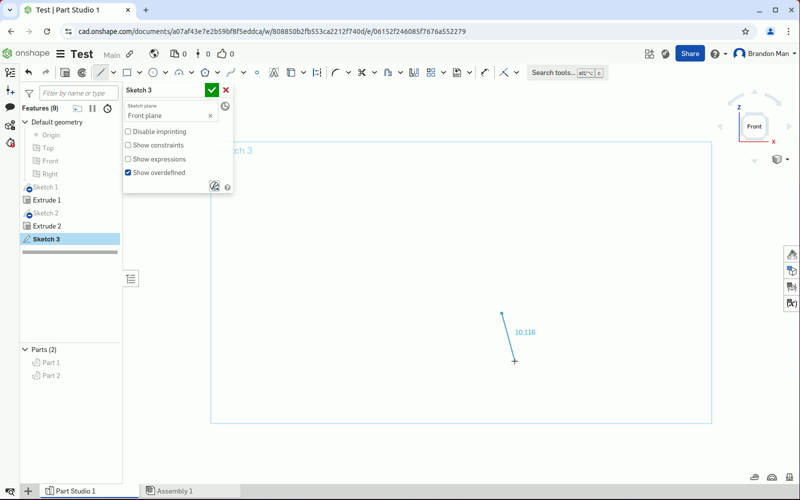
click(514, 360)
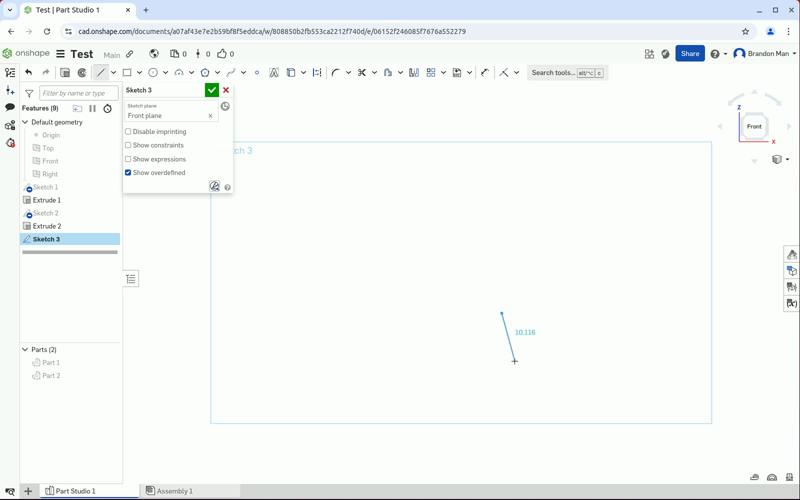
key_up(shift)
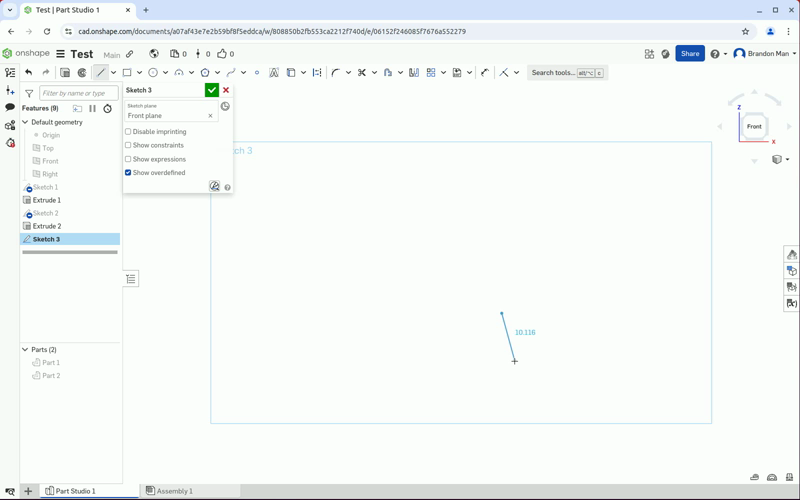
key_down(shift)
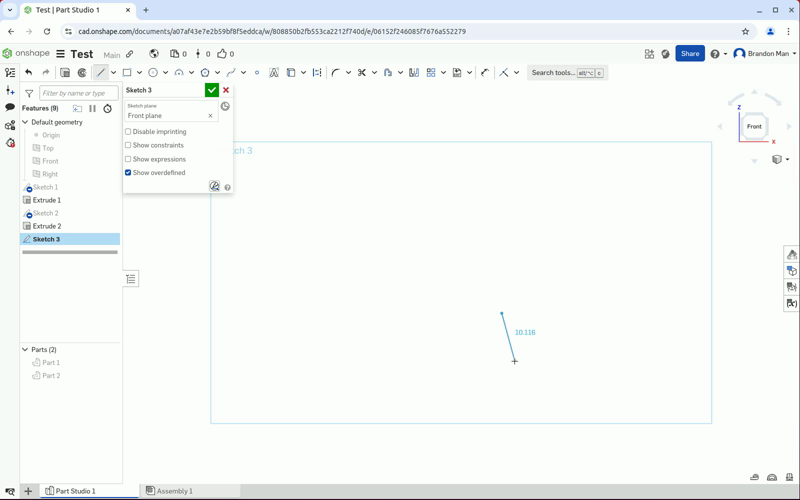
mouse_move(544, 360)
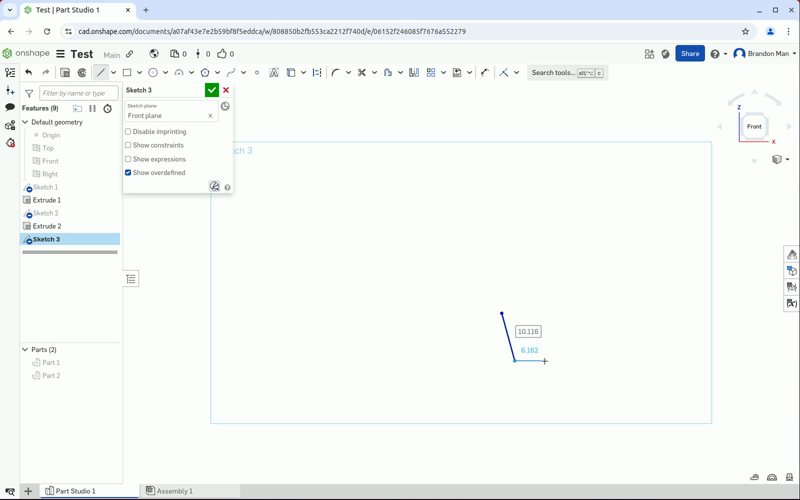
mouse_move(525, 360)
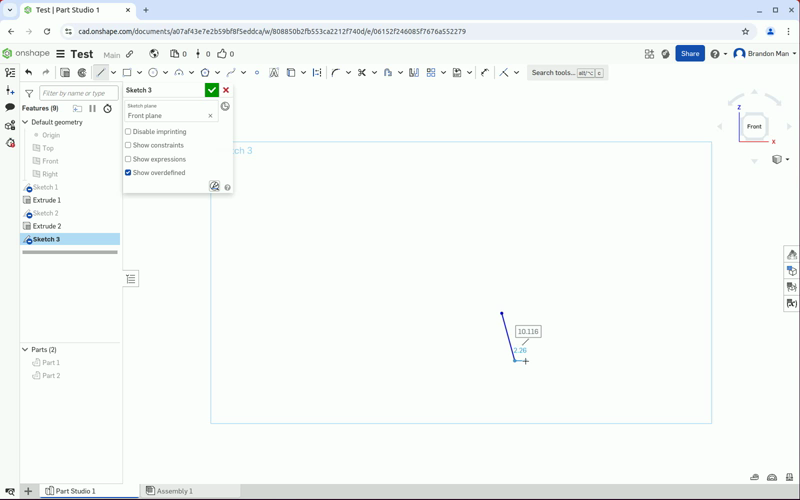
click(525, 360)
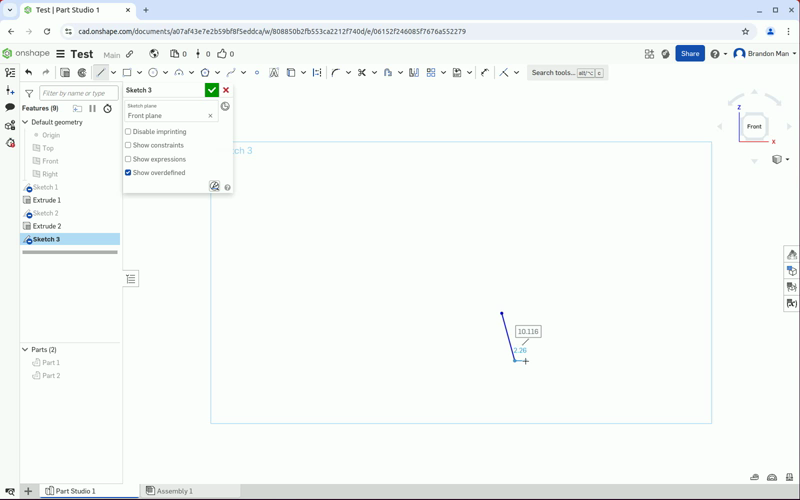
key_up(shift)
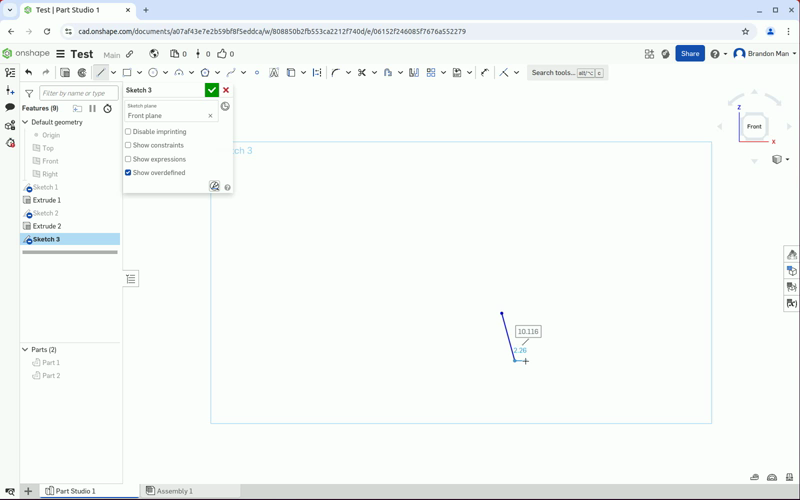
key_down(shift)
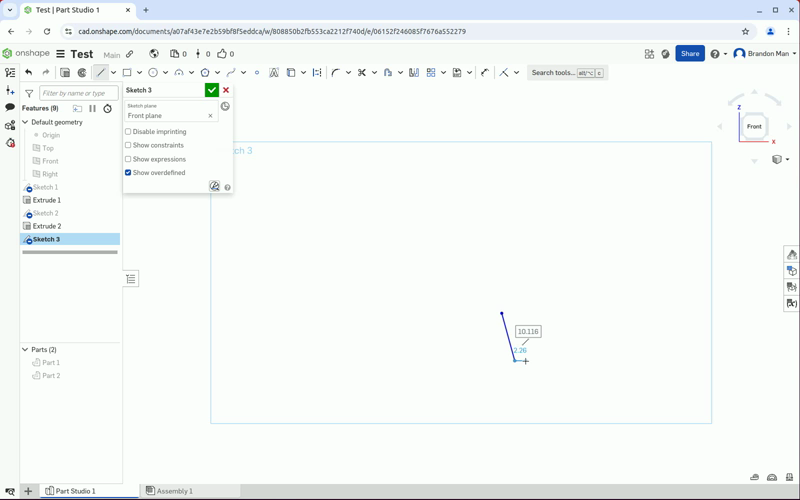
mouse_move(555, 360)
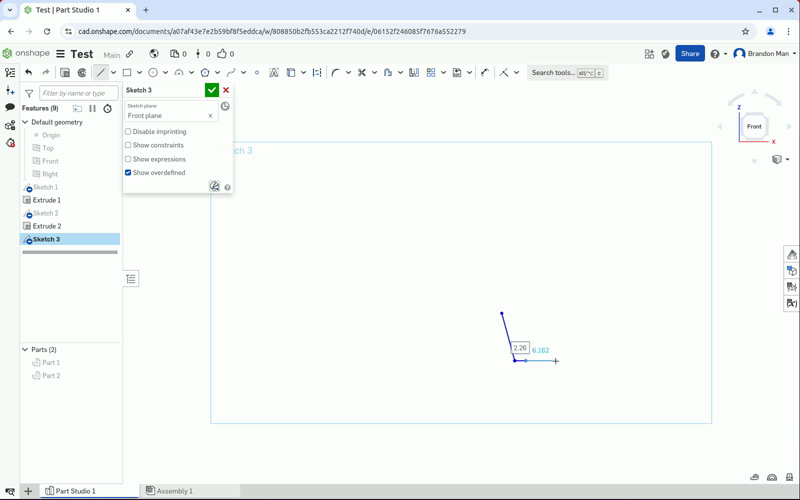
mouse_move(513, 313)
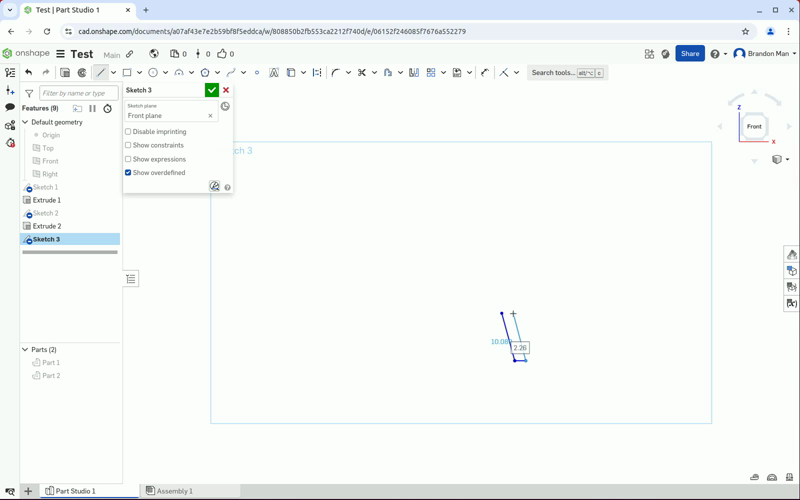
click(513, 313)
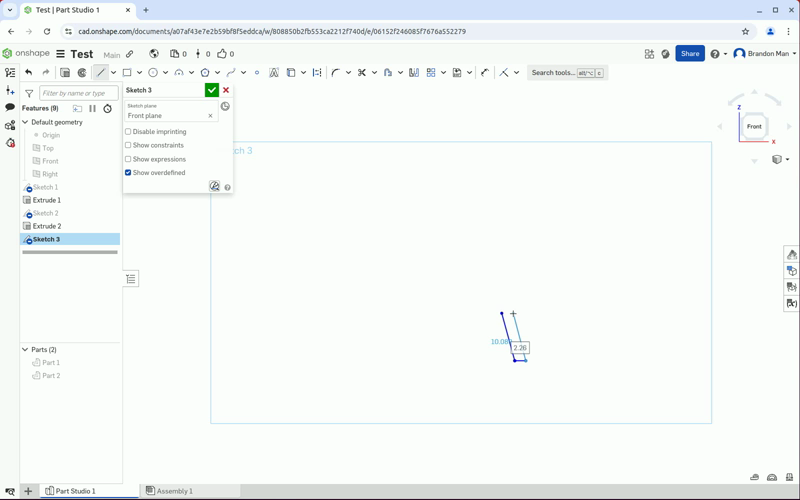
key_up(shift)
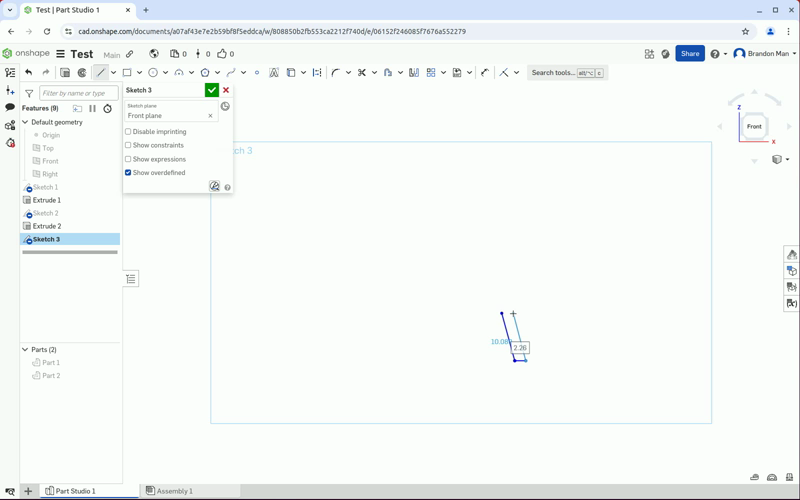
mouse_move(543, 313)
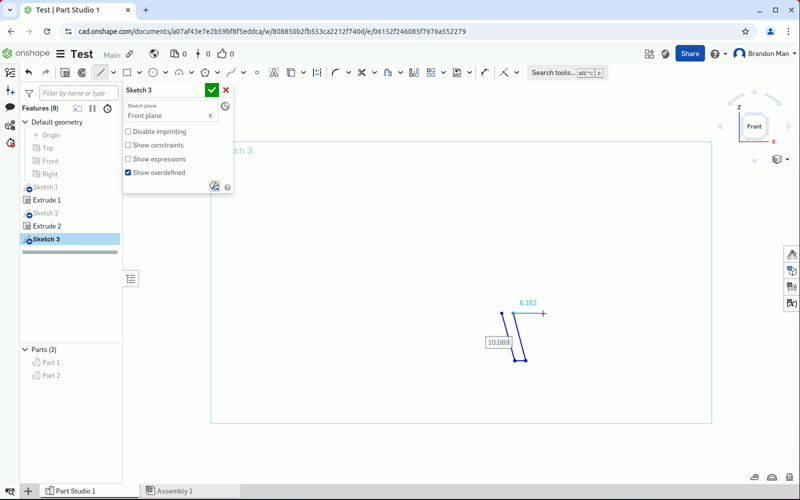
key_down(shift)
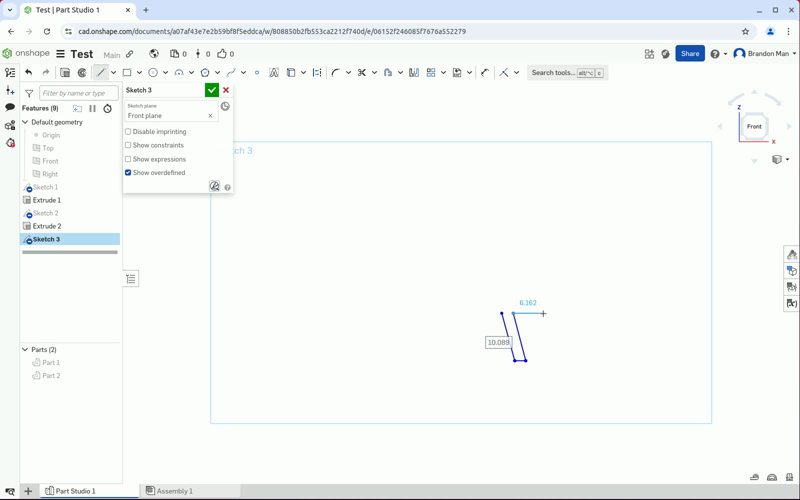
mouse_move(501, 313)
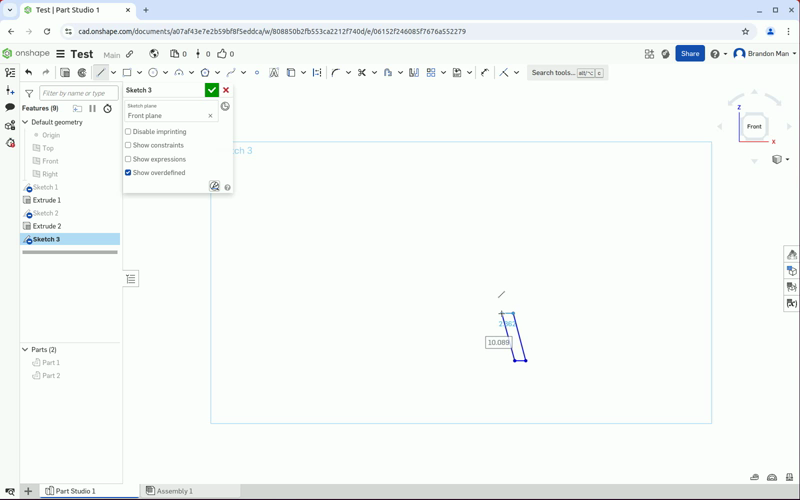
key_up(shift)
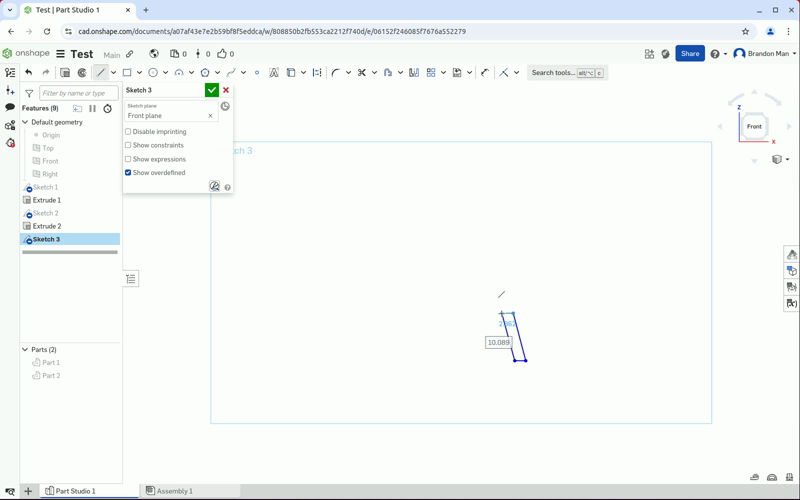
click(501, 313)
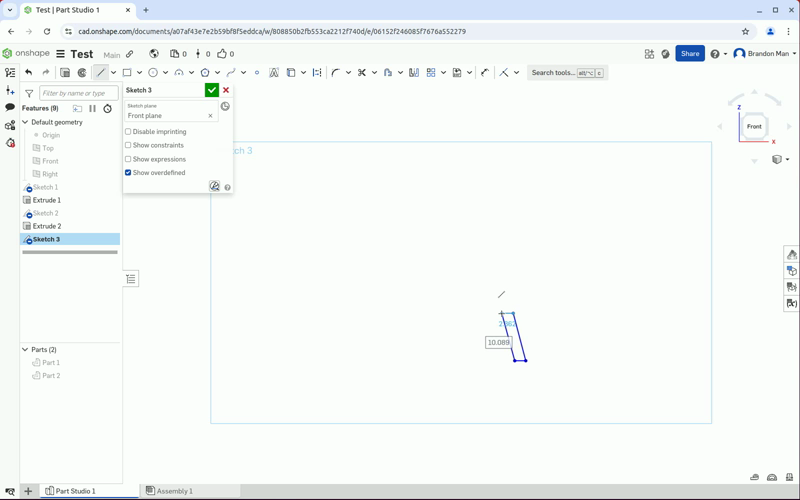
key(esc)
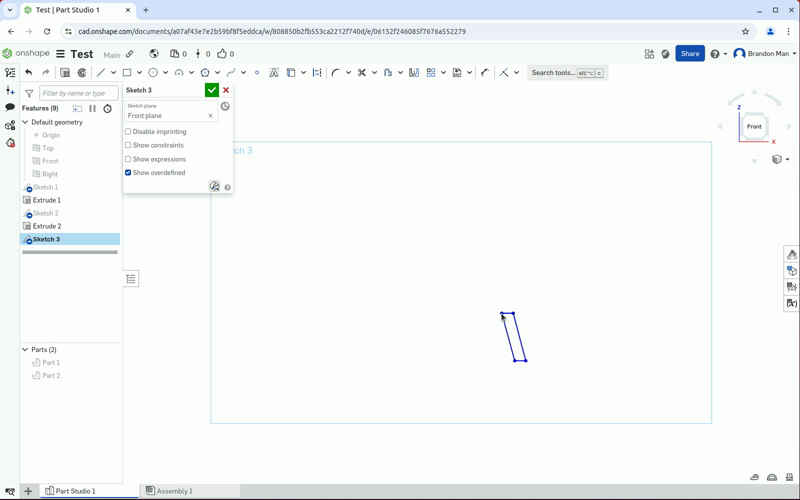
mouse_move(521, 350)
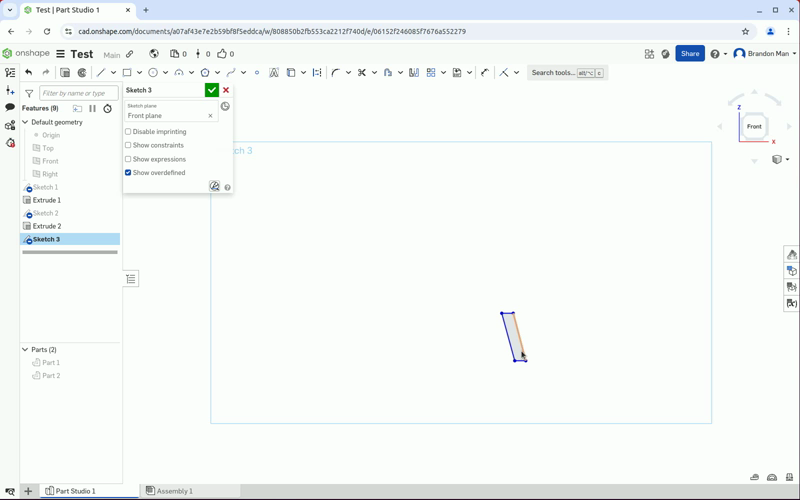
scroll(6)
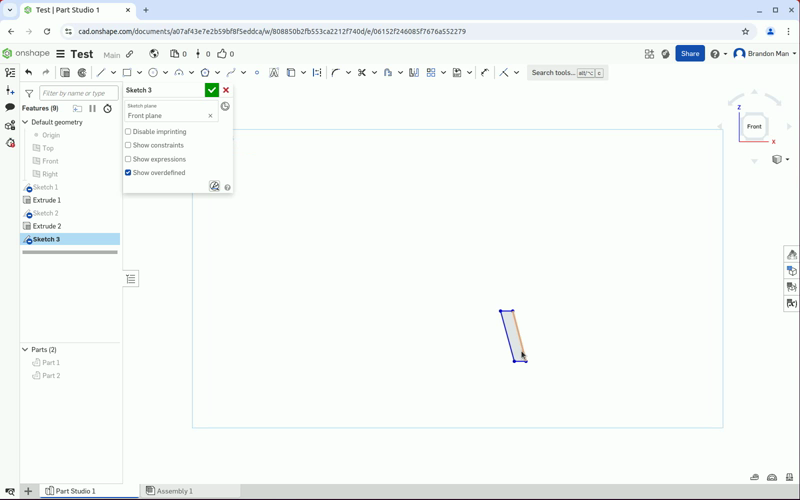
scroll(6)
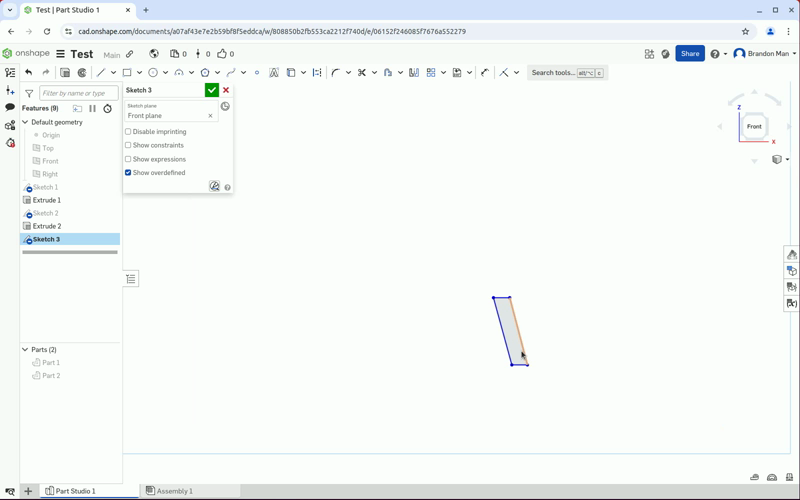
scroll(6)
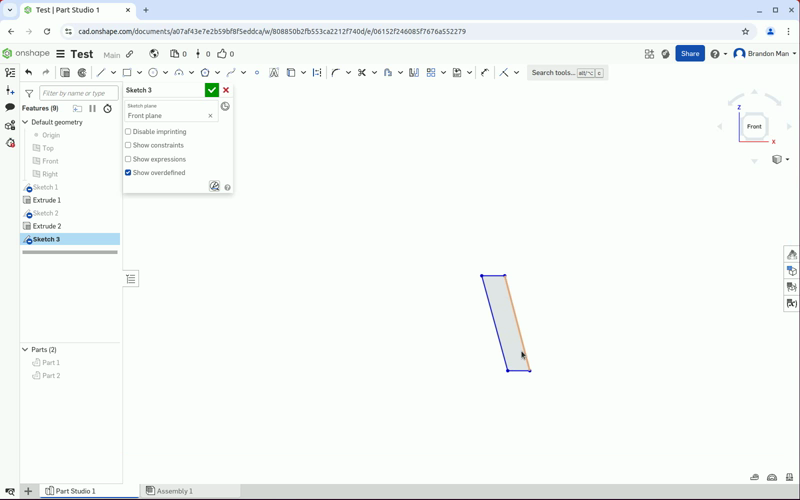
scroll(6)
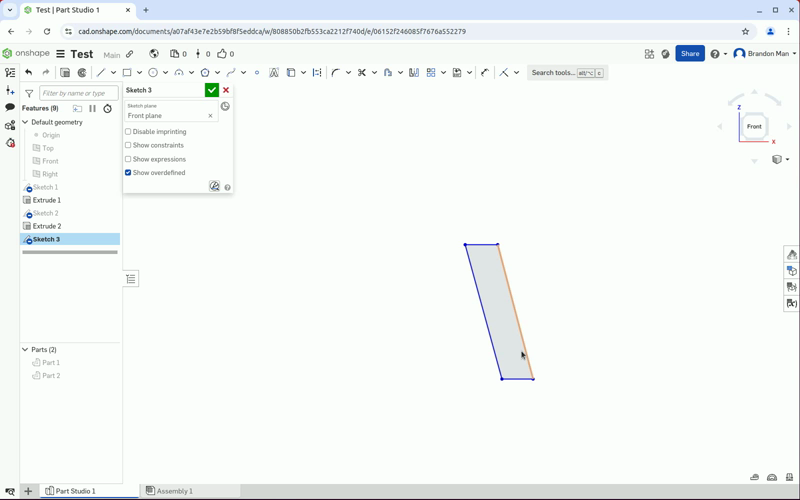
scroll(6)
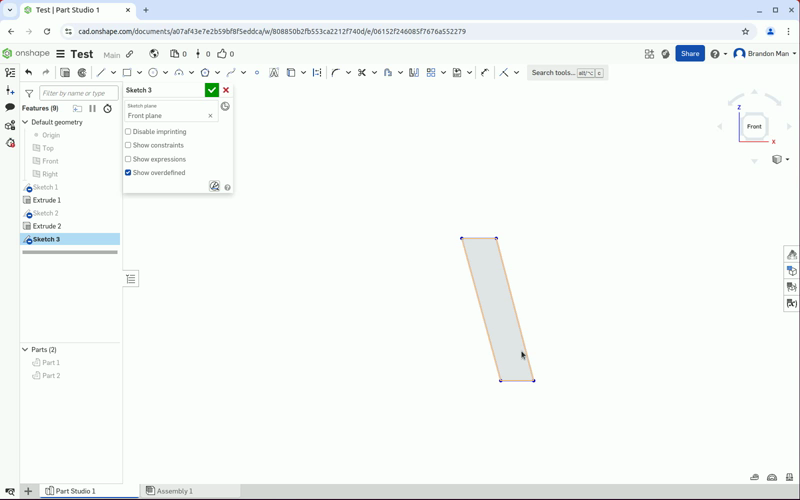
scroll(6)
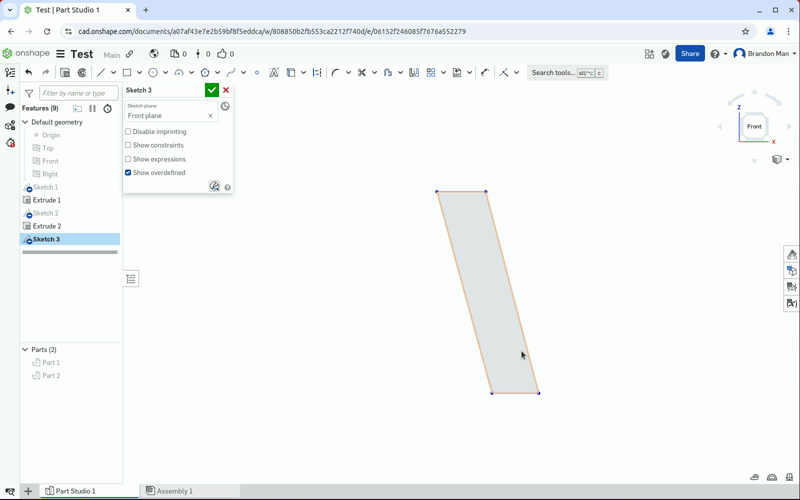
scroll(6)
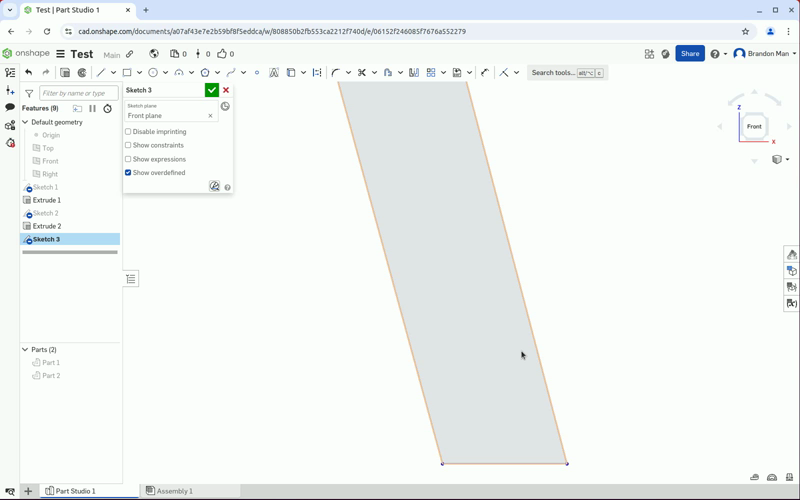
click(521, 350)
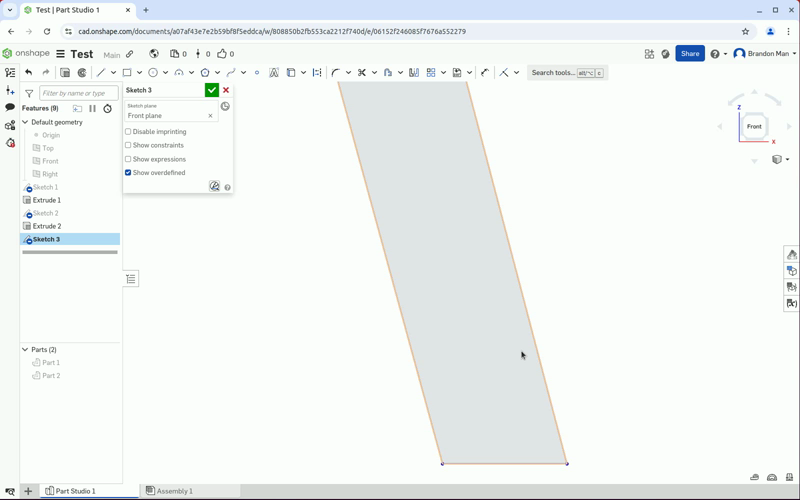
scroll(-6)
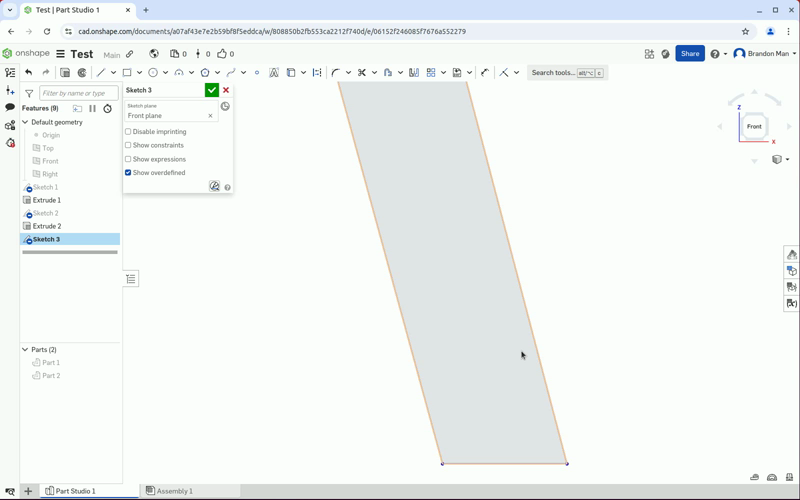
scroll(-6)
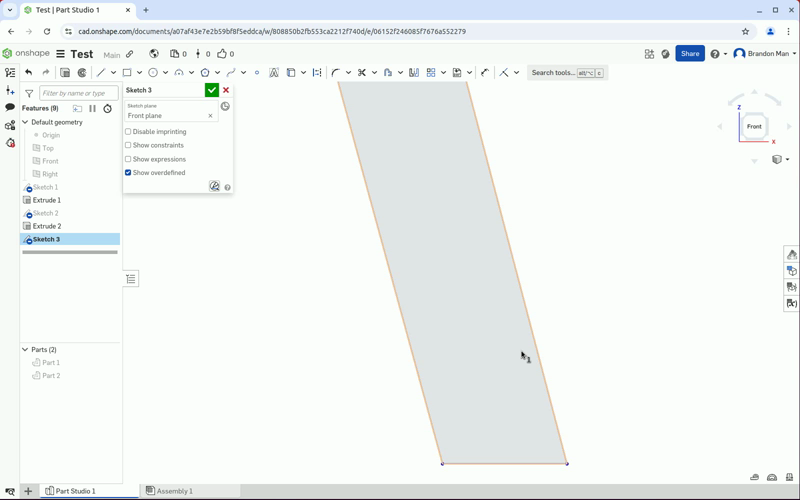
scroll(-6)
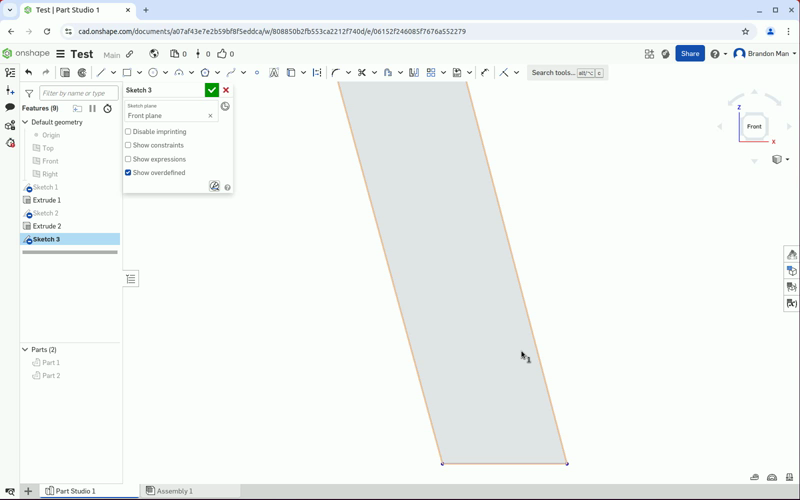
scroll(-6)
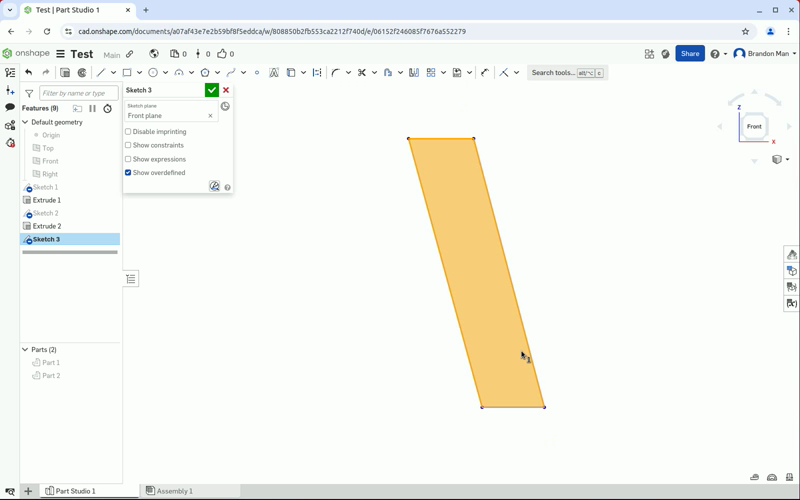
scroll(-6)
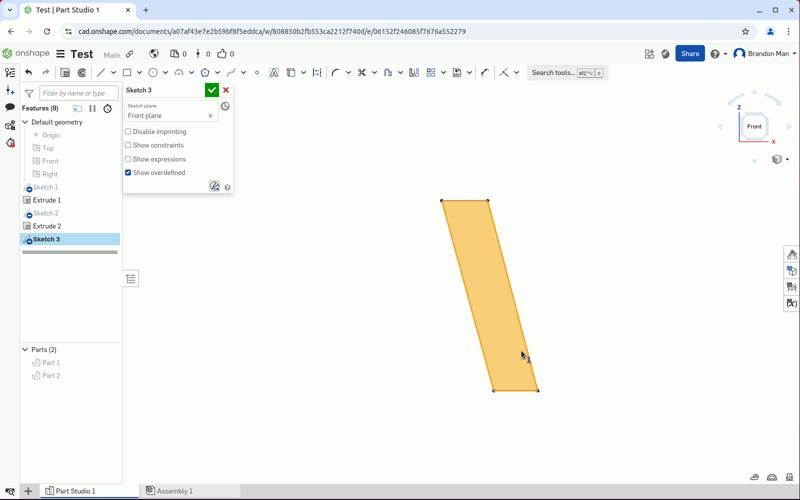
scroll(-6)
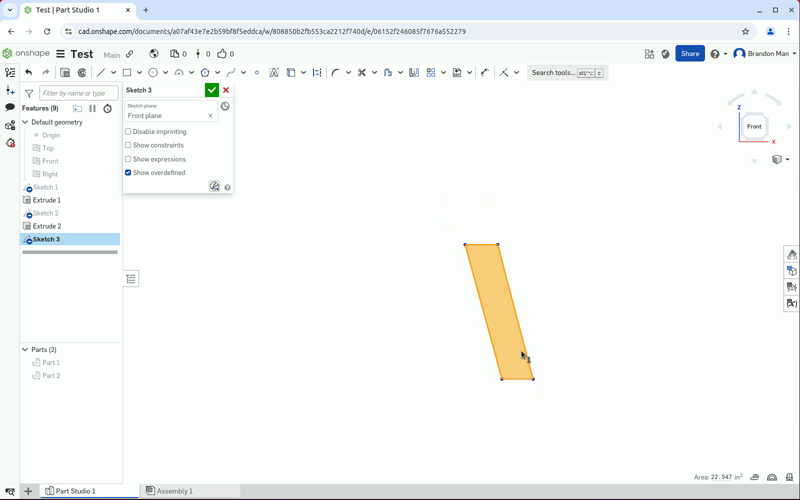
scroll(-6)
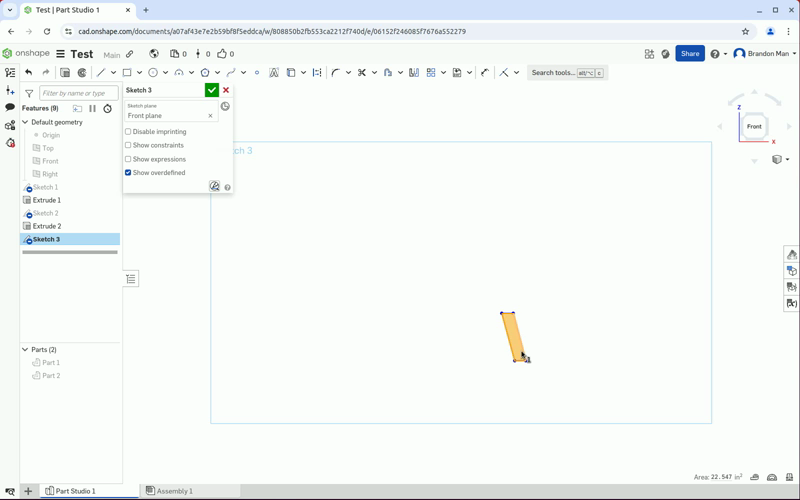
mouse_move(73, 352)
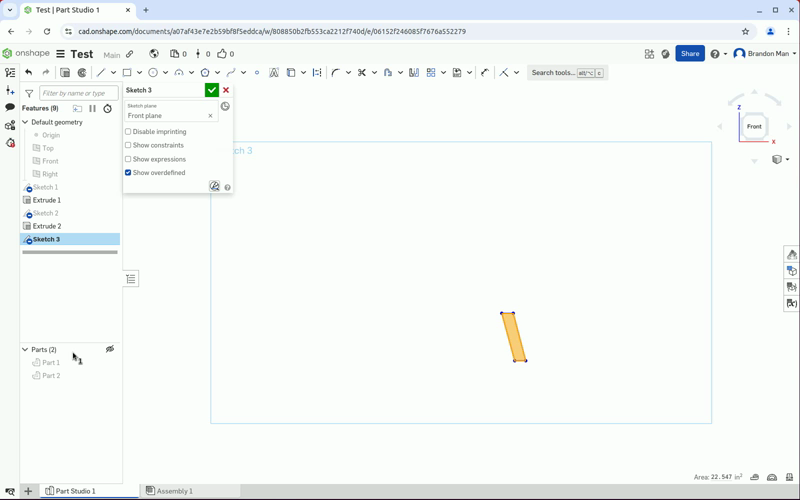
key(shift+y)
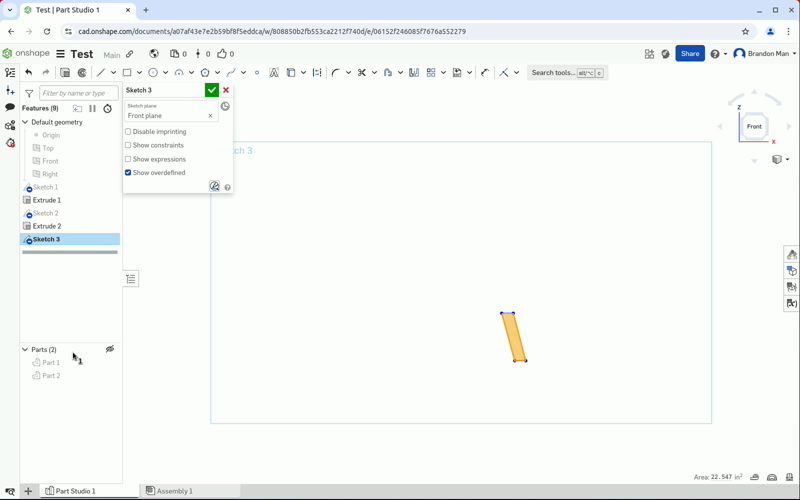
key(shift+e)
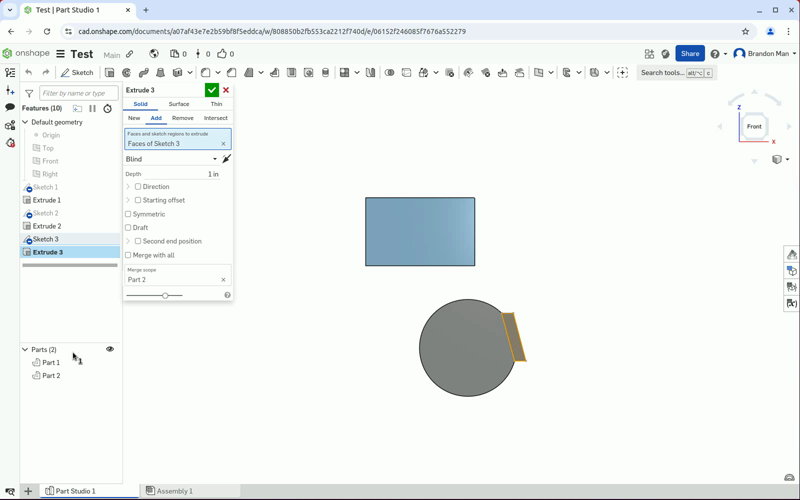
mouse_move(143, 106)
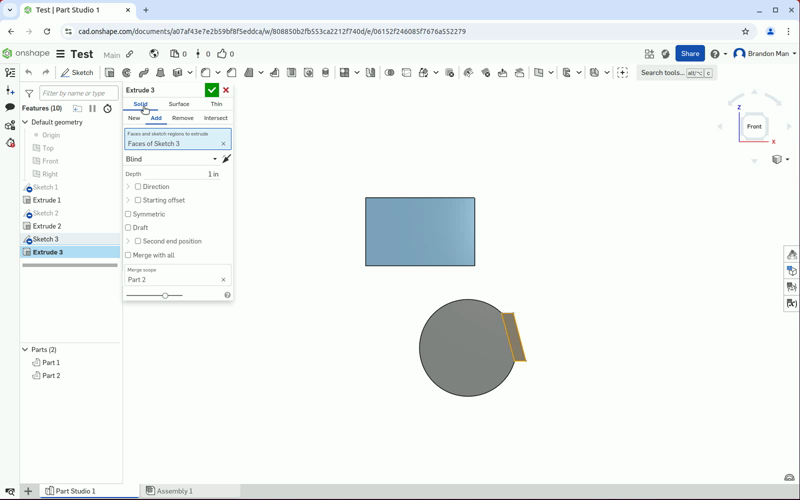
click(143, 106)
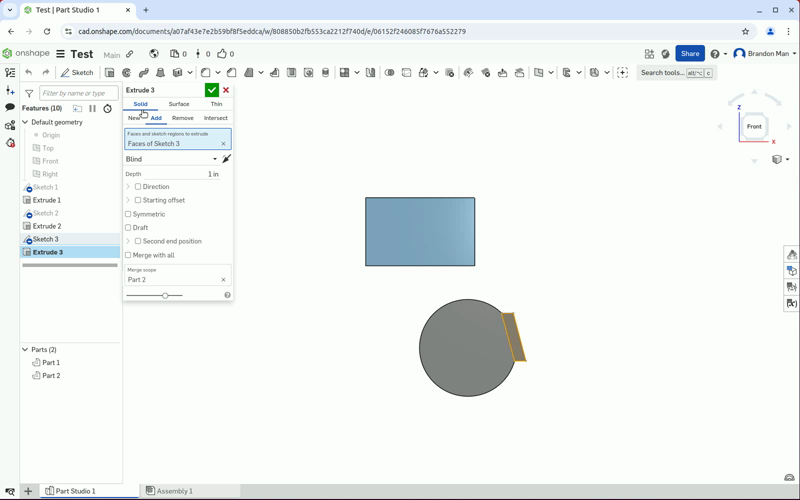
mouse_move(137, 120)
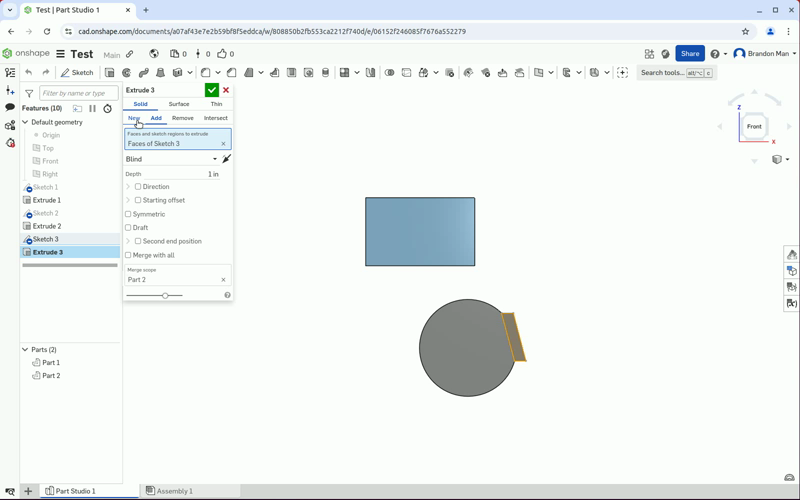
click(137, 120)
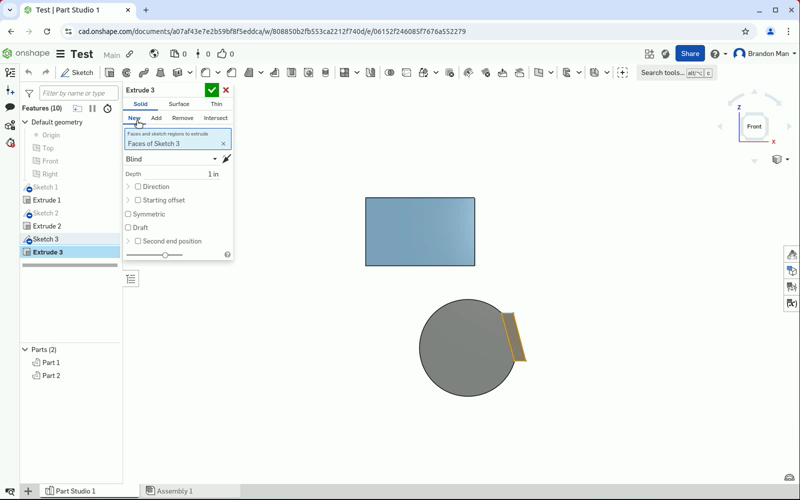
key(tab, 4)
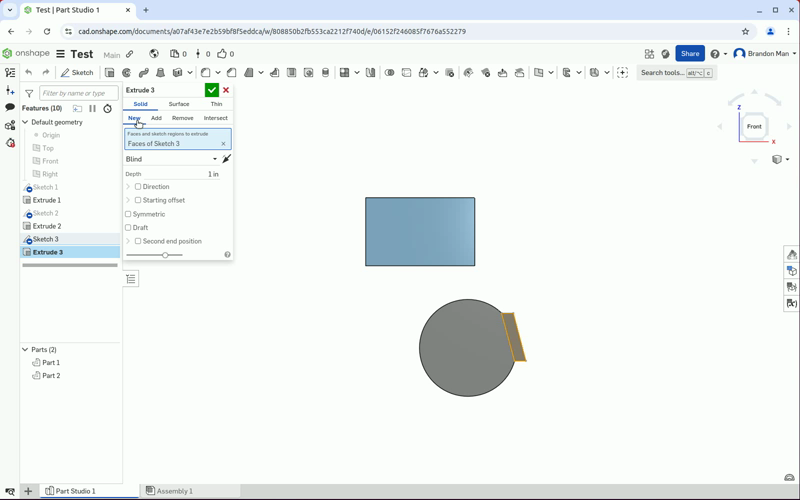
text(1.444)
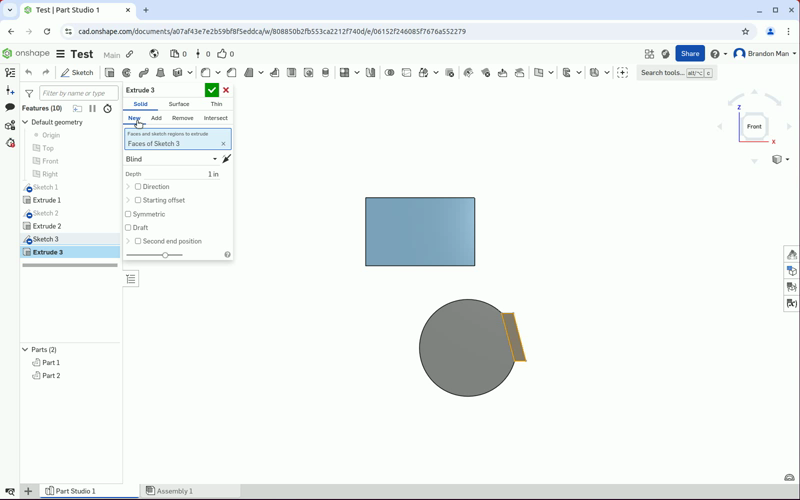
key(enter)
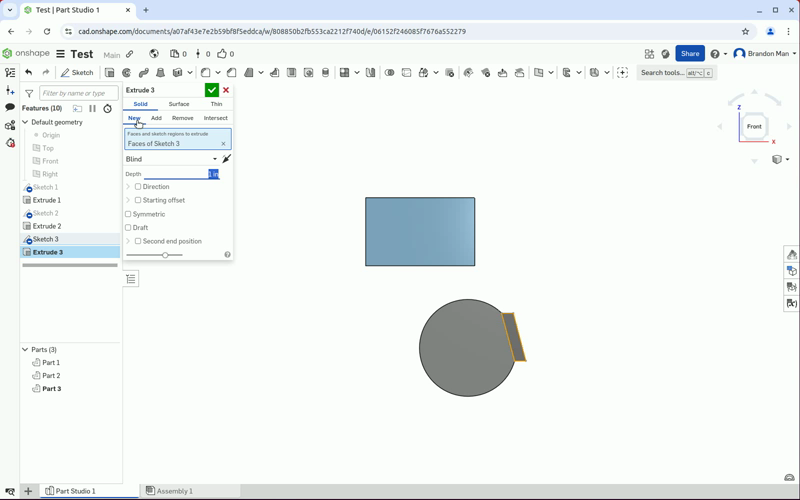
key(shift+h)
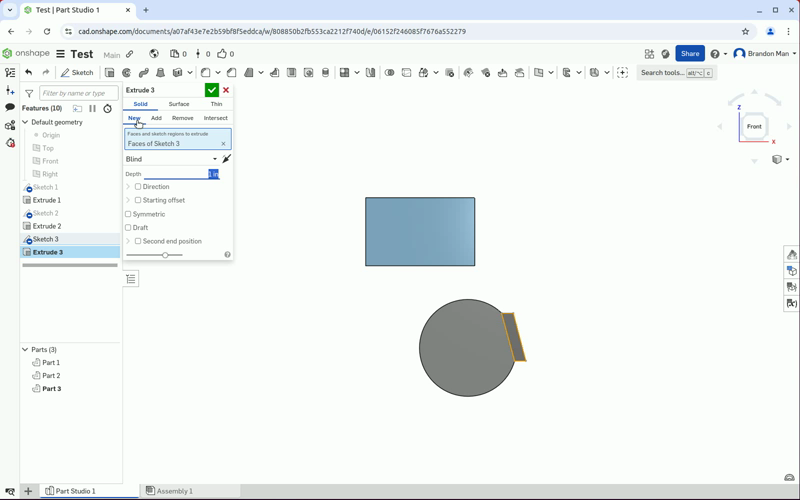
key(shift+h)
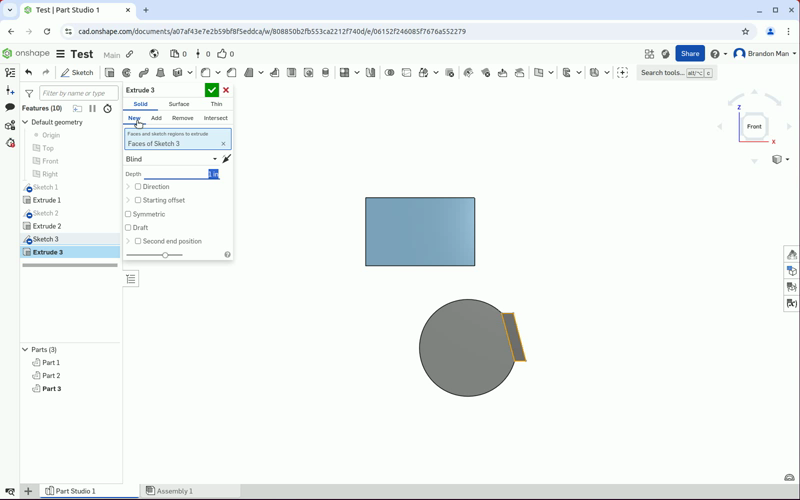
key(shift+7)
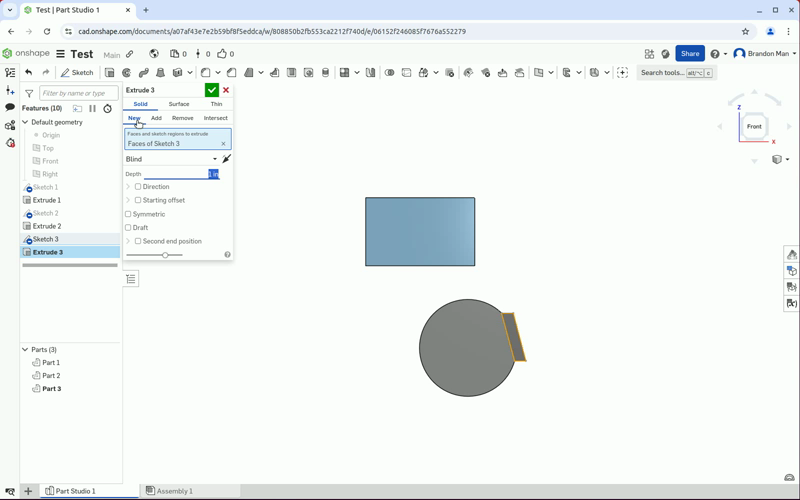
key(left, 2)
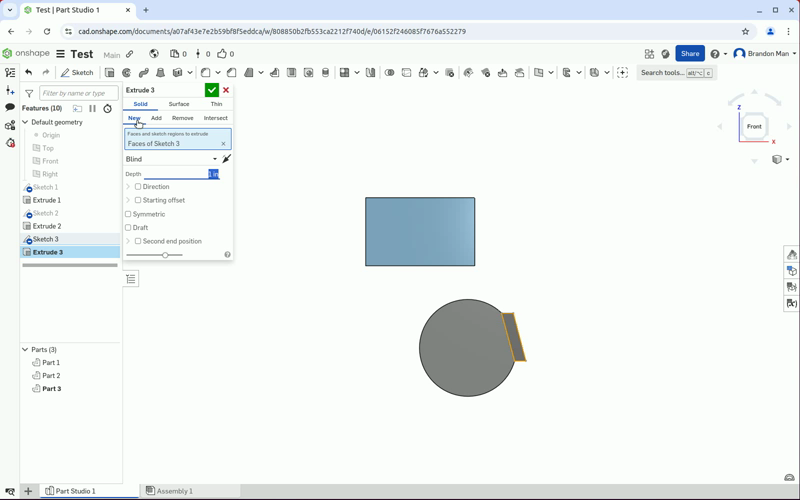
key(down, 2)
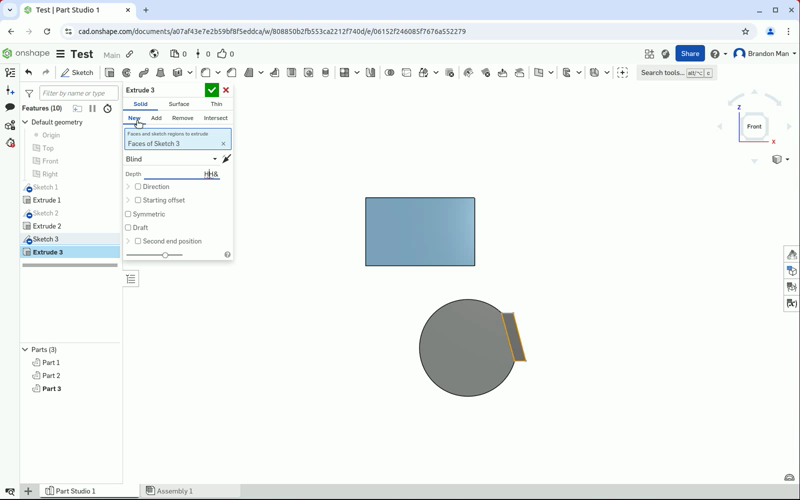
key(up, 2)
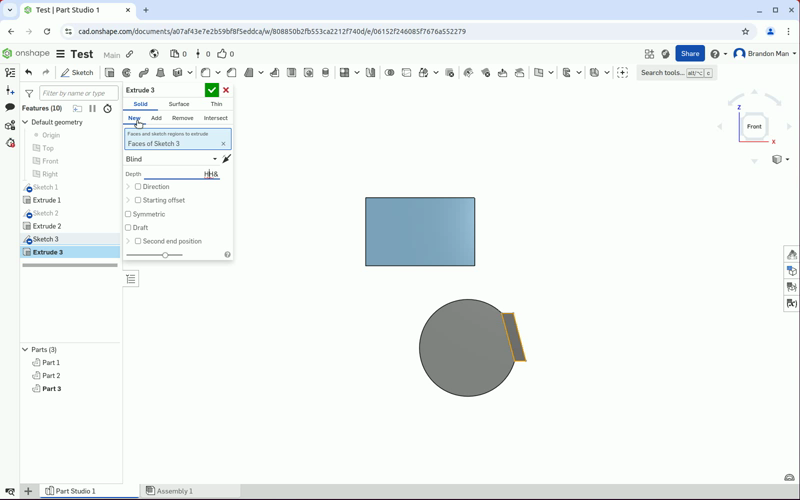
key(right, 2)
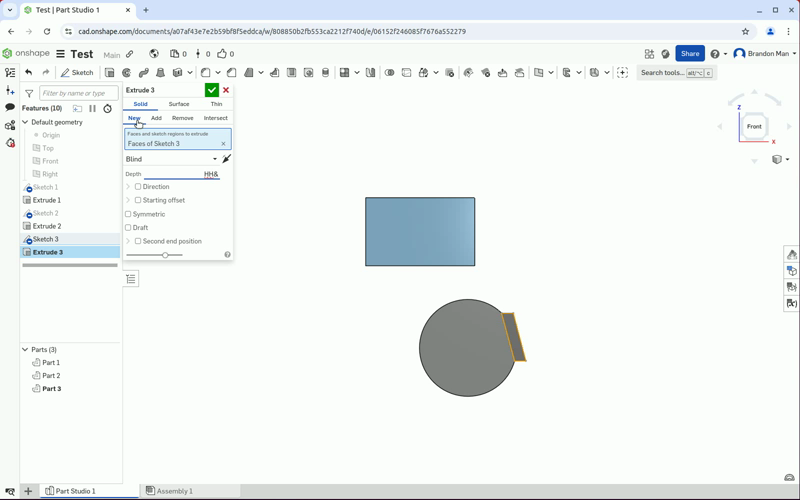
mouse_move(73, 189)
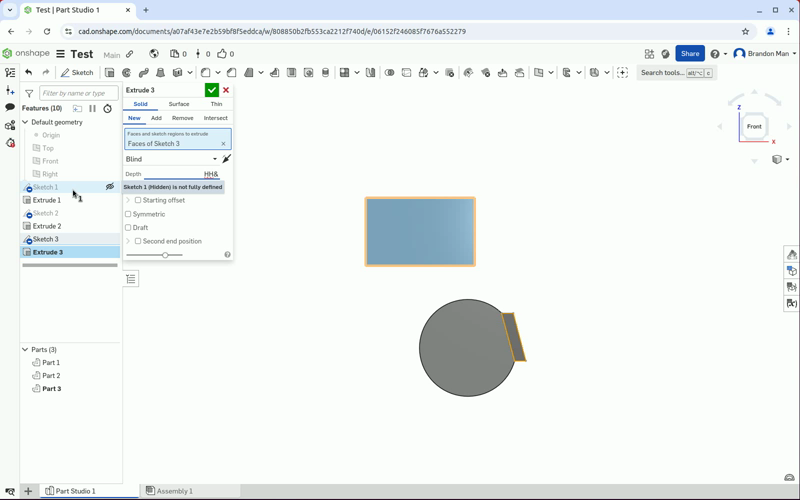
click(73, 189)